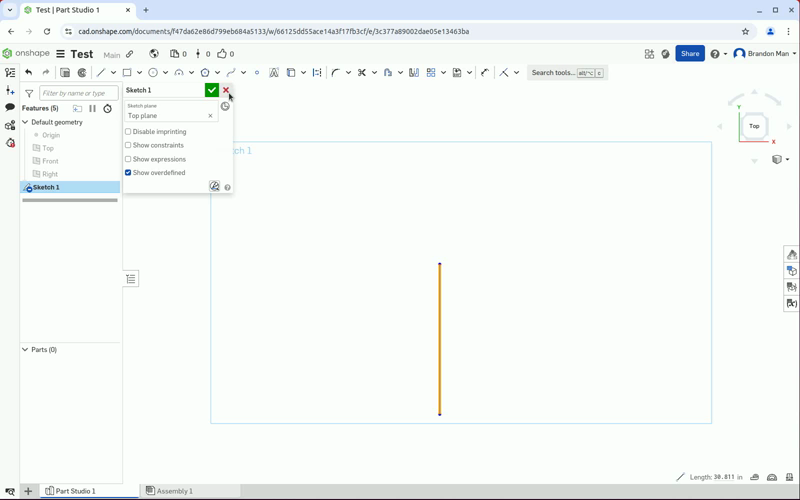
key(shift+h)
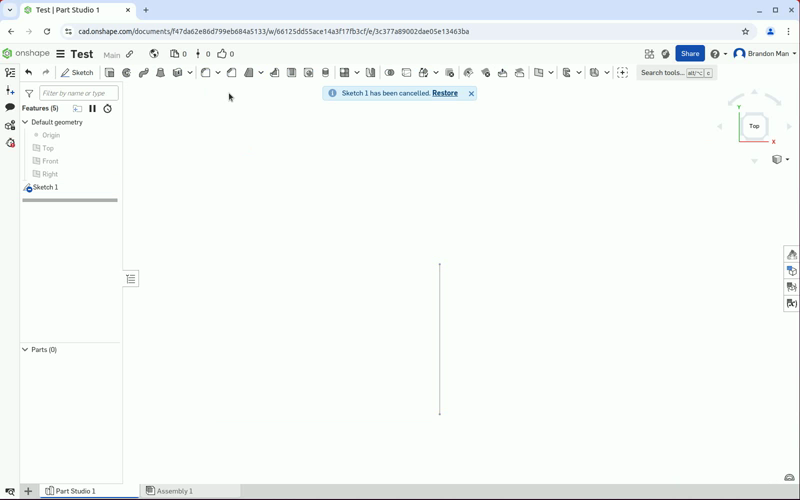
key(shift+s)
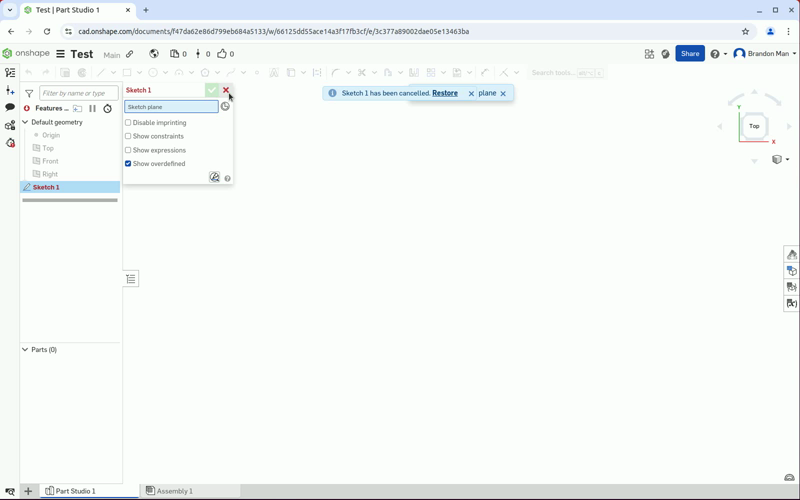
mouse_move(73, 150)
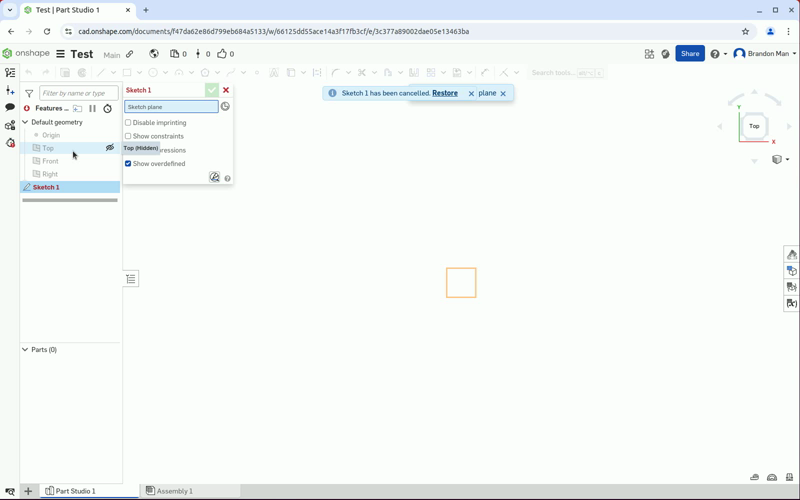
click(73, 150)
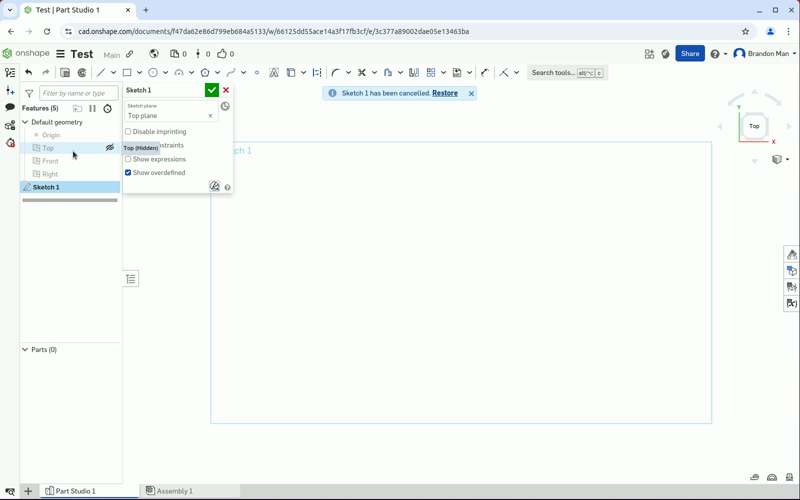
mouse_move(73, 352)
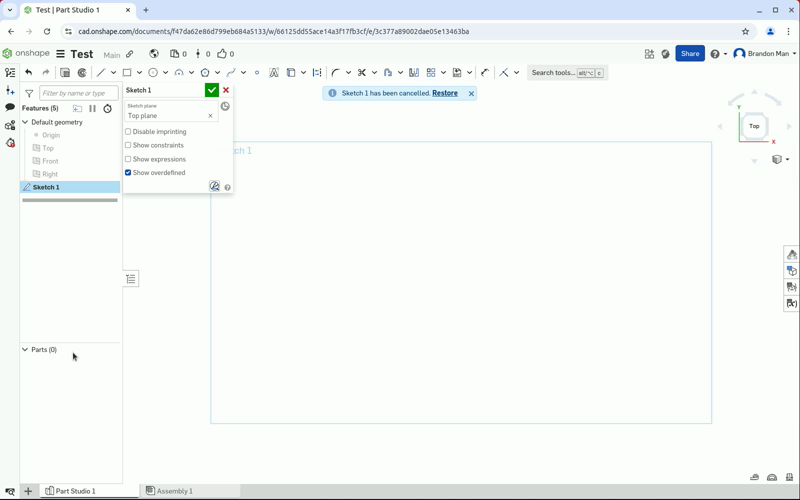
key(y)
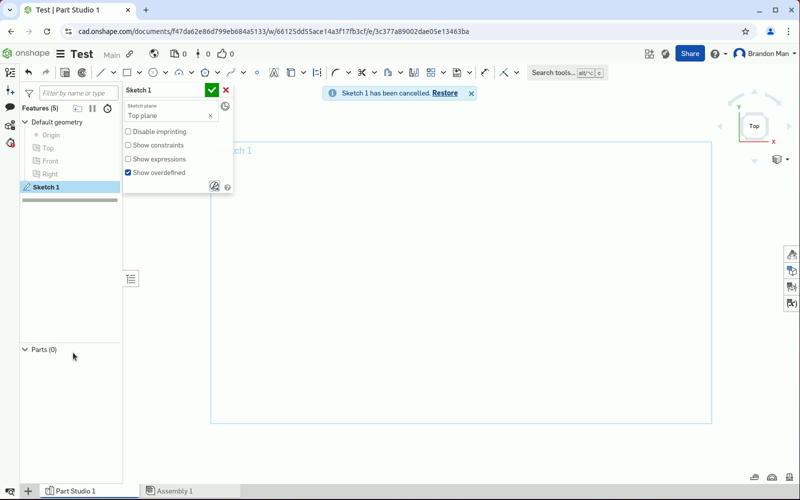
key(l)
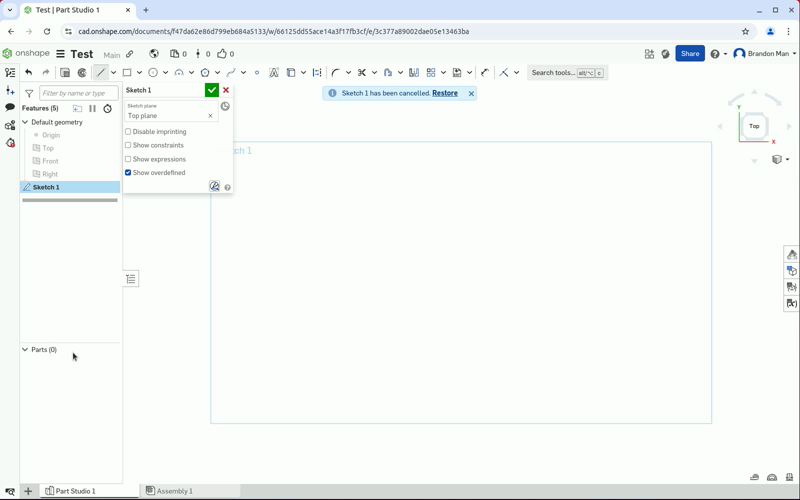
key_down(shift)
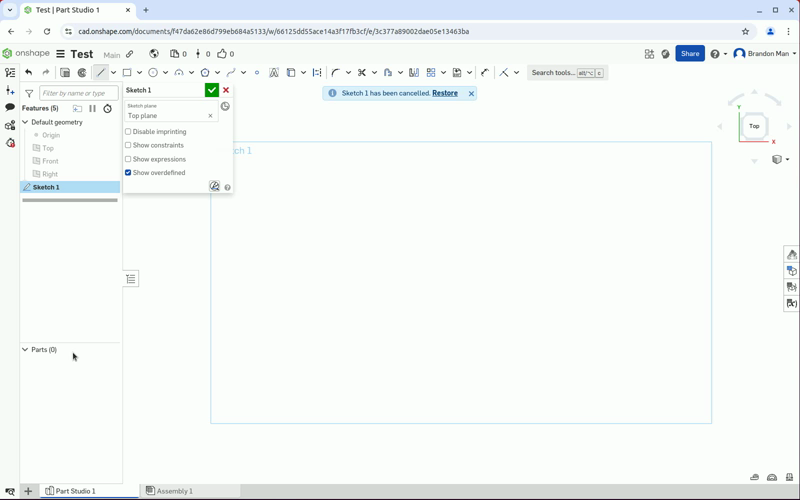
mouse_move(348, 389)
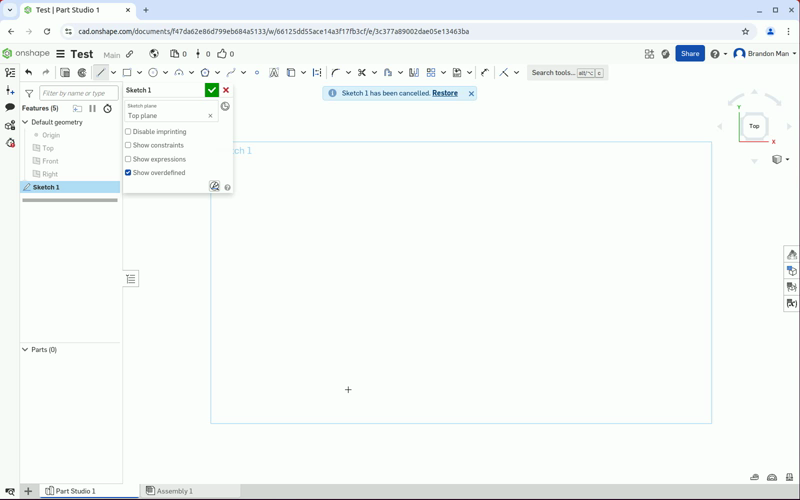
click(348, 389)
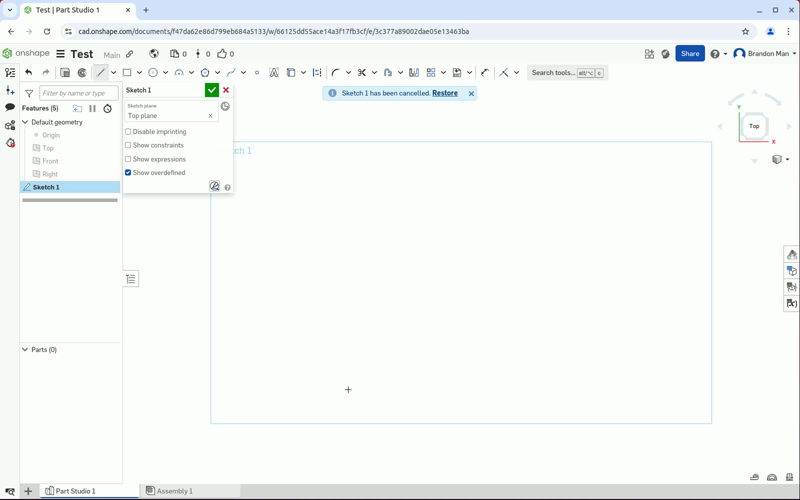
key_up(shift)
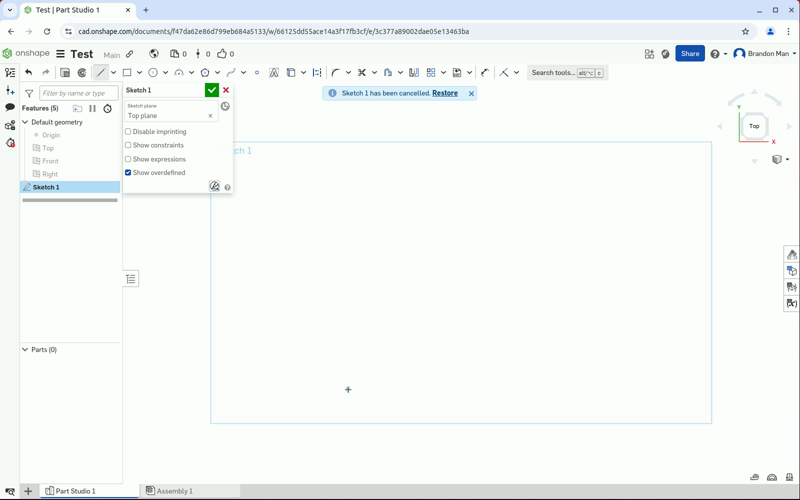
key_down(shift)
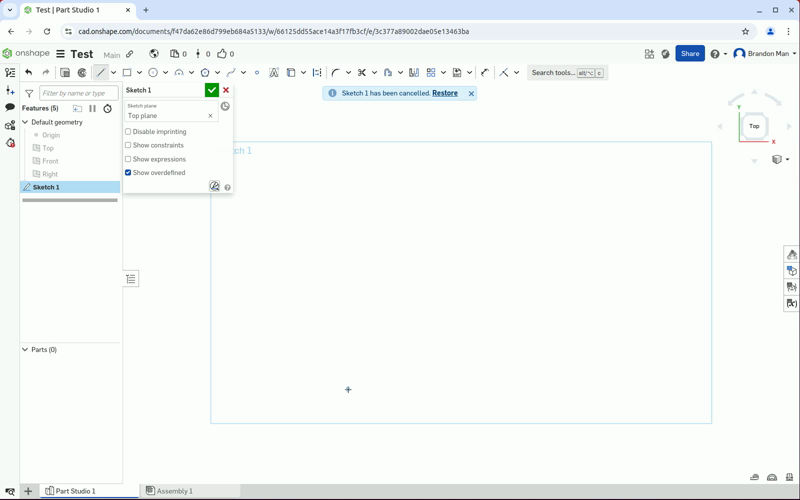
mouse_move(572, 389)
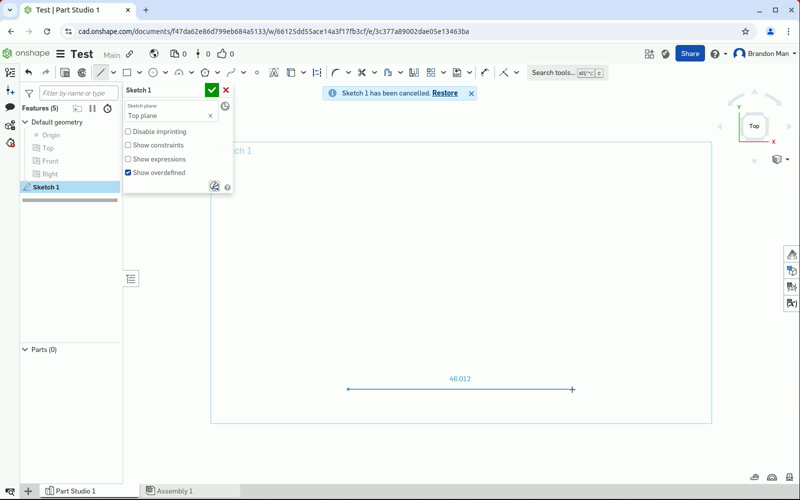
click(572, 389)
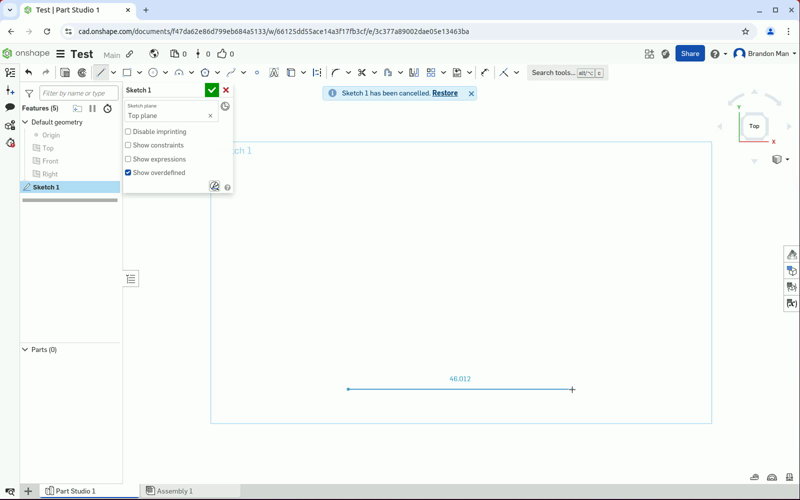
key_up(shift)
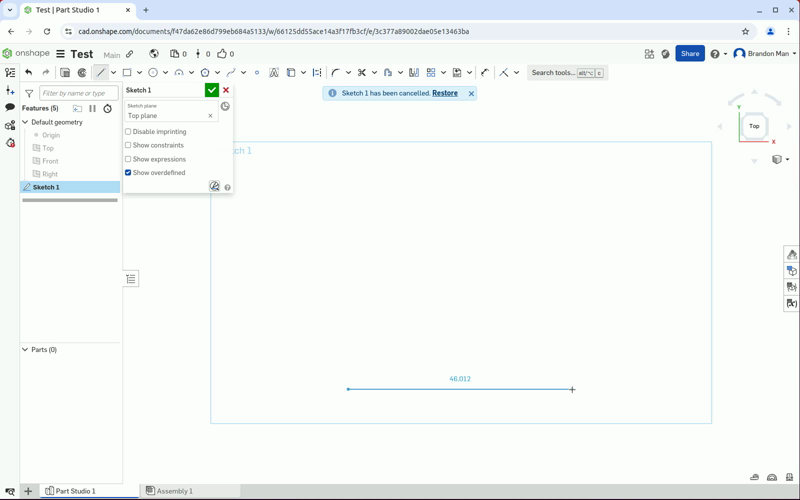
key_down(shift)
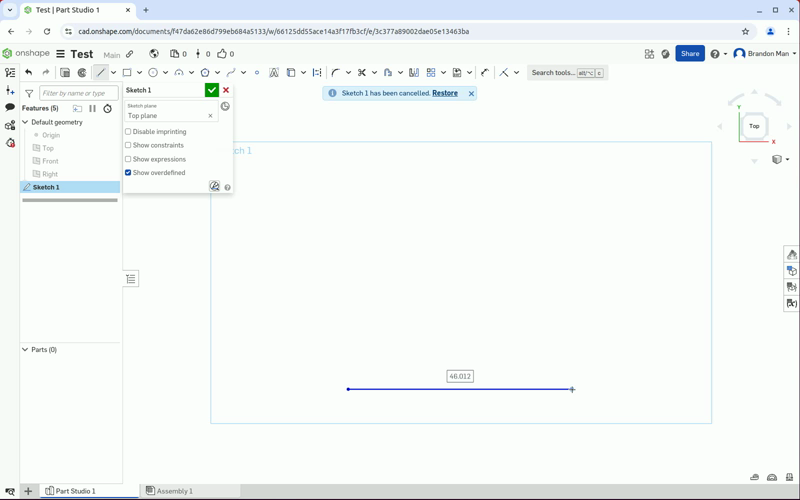
mouse_move(572, 177)
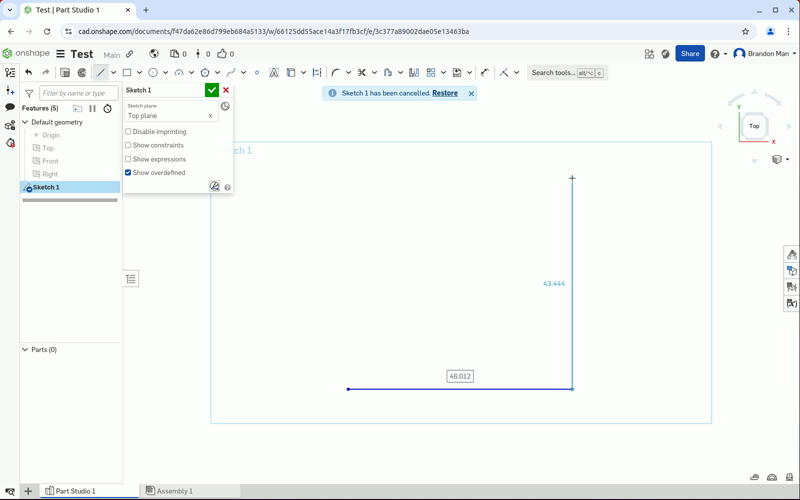
click(572, 177)
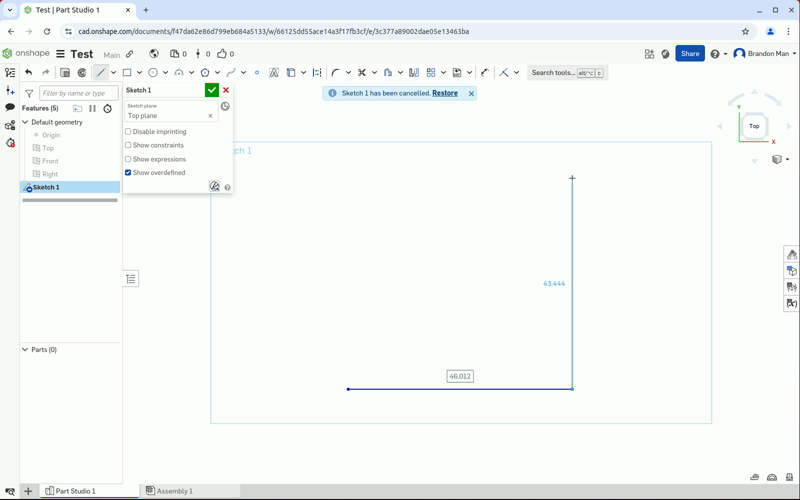
key_up(shift)
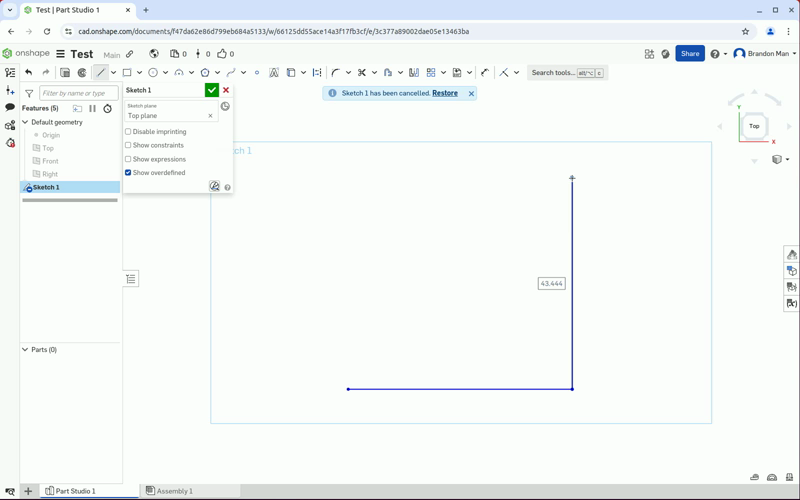
key_down(shift)
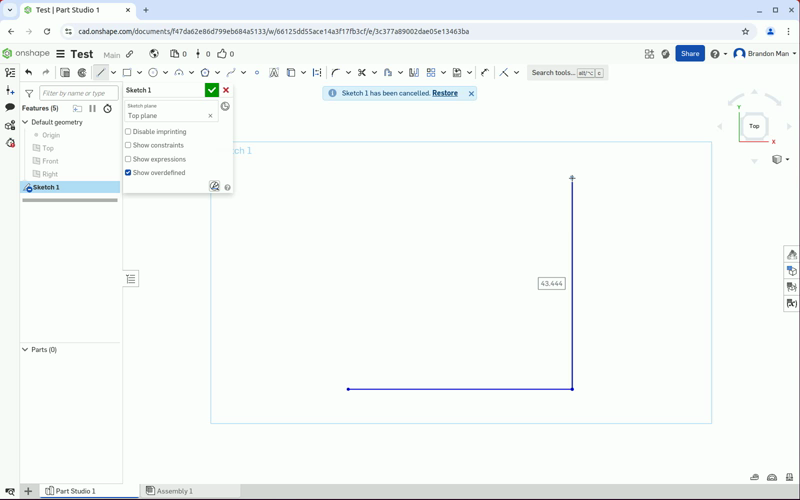
mouse_move(589, 177)
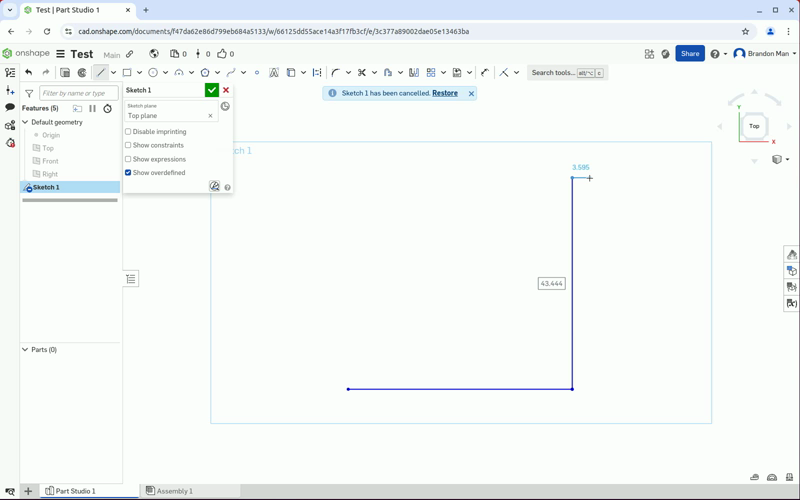
mouse_move(515, 177)
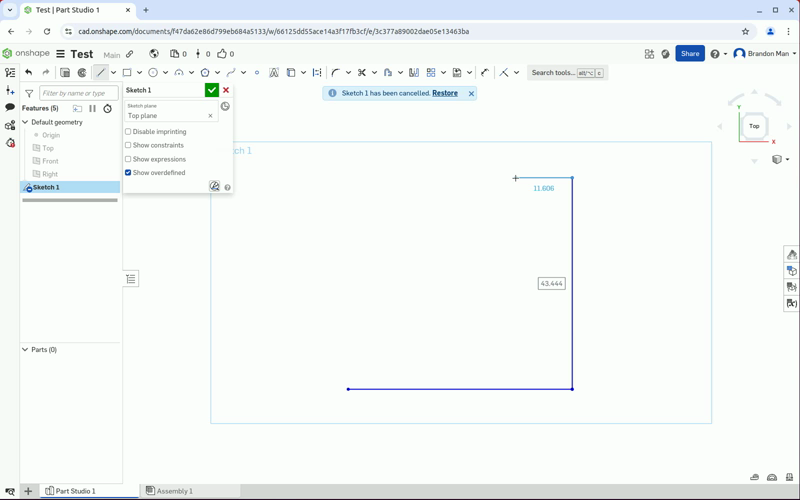
click(515, 177)
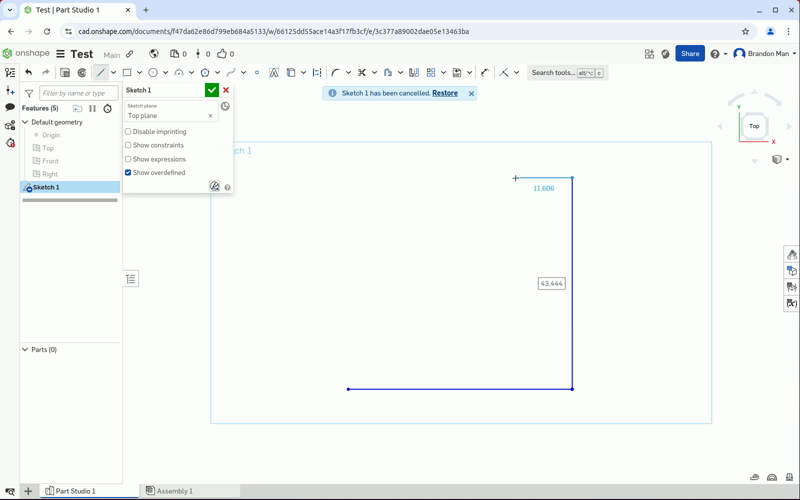
key_up(shift)
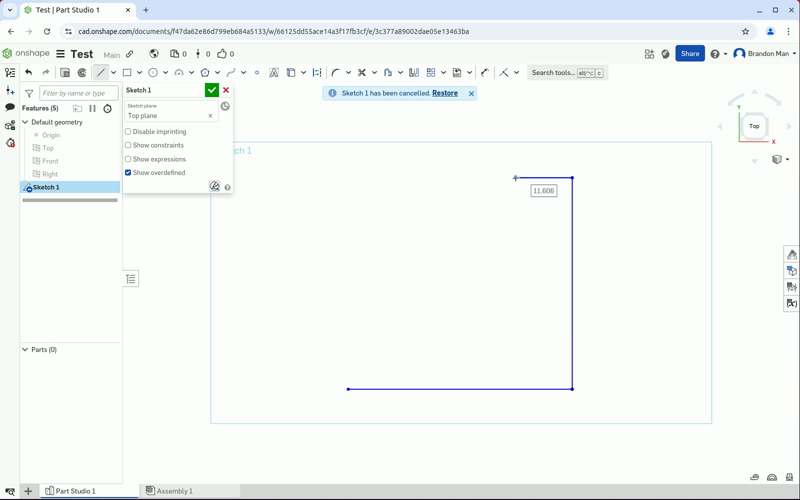
key_down(shift)
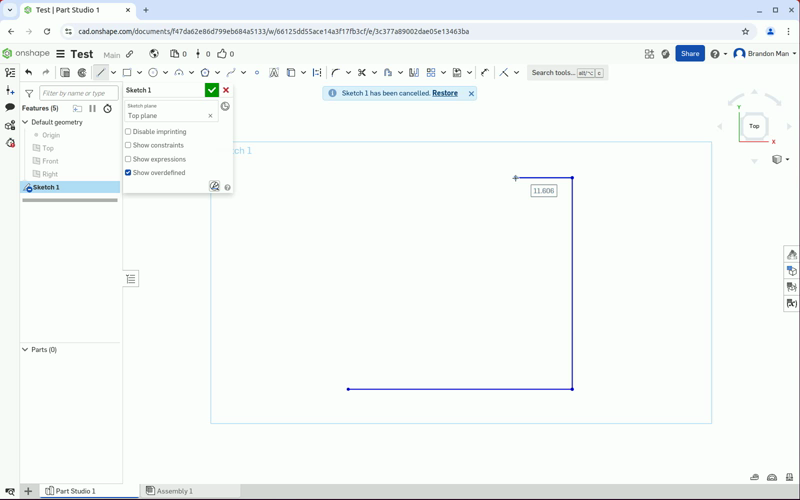
mouse_move(545, 177)
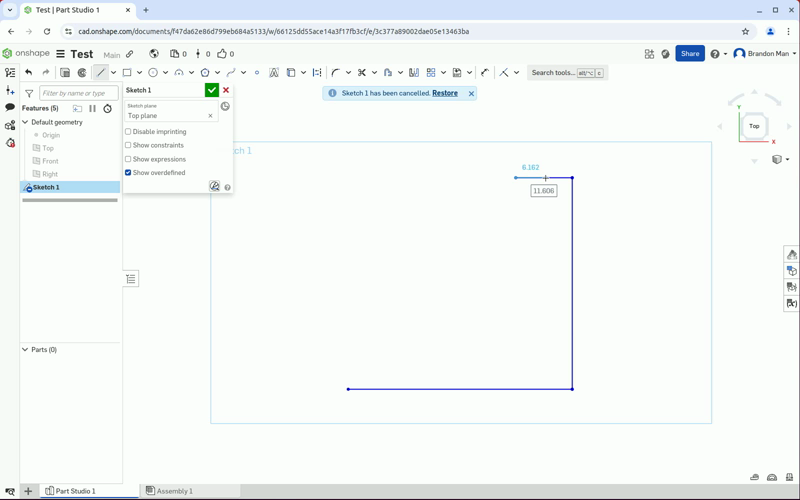
mouse_move(515, 196)
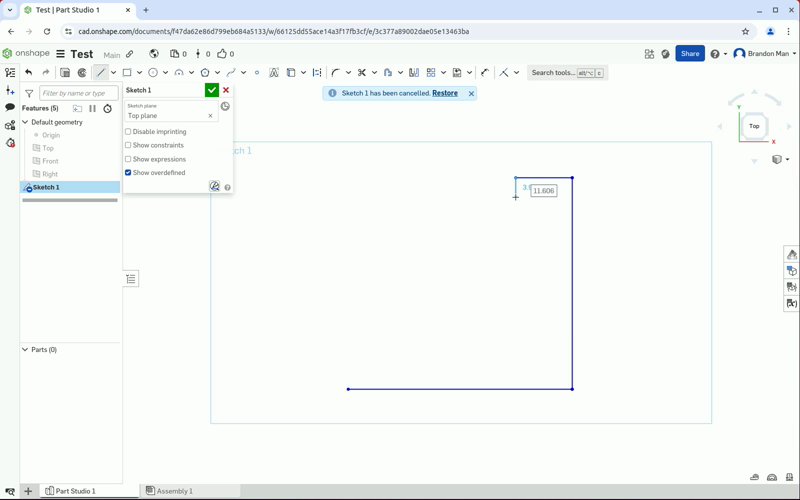
click(515, 196)
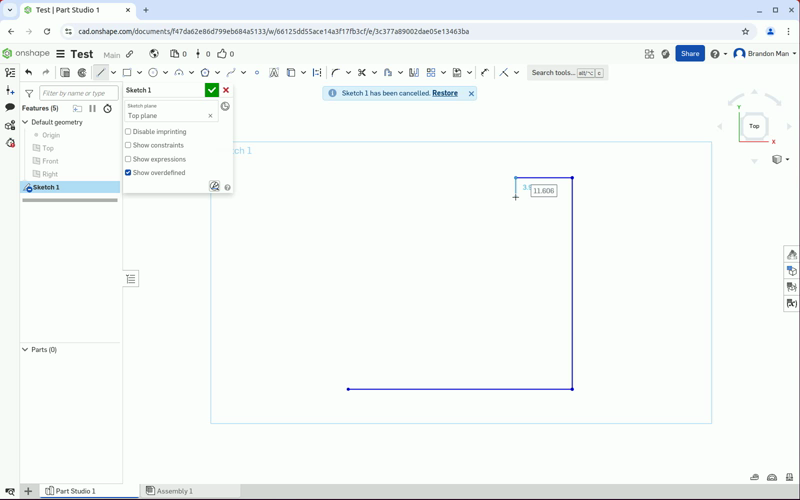
key_up(shift)
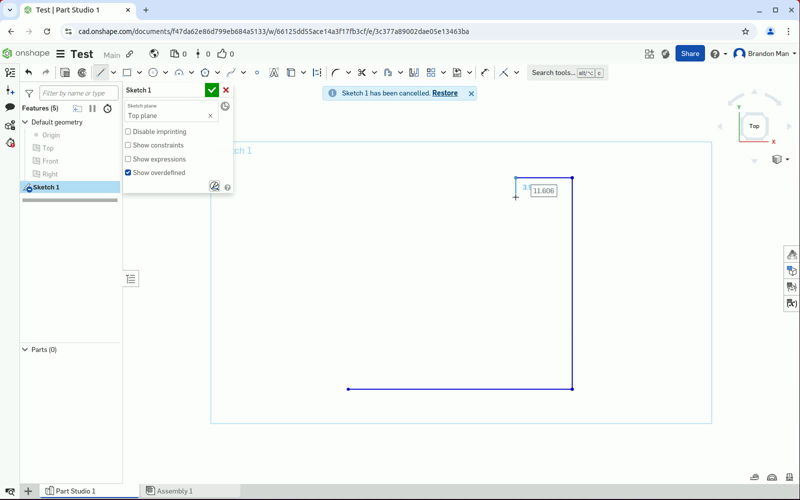
key_down(shift)
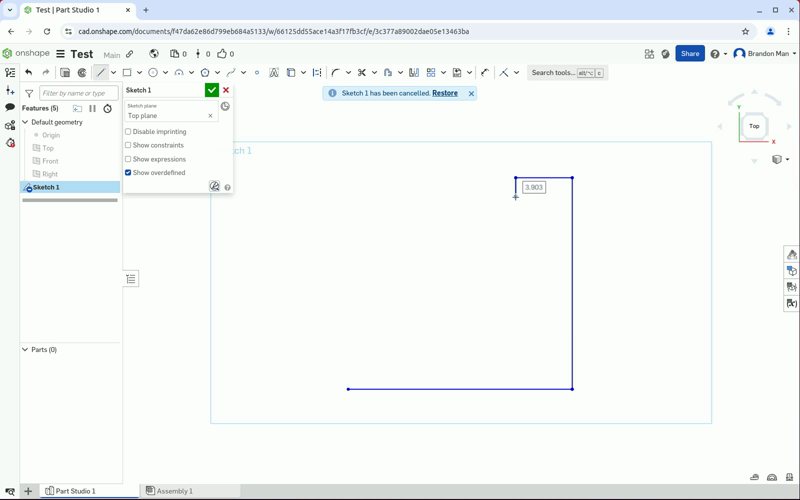
mouse_move(545, 196)
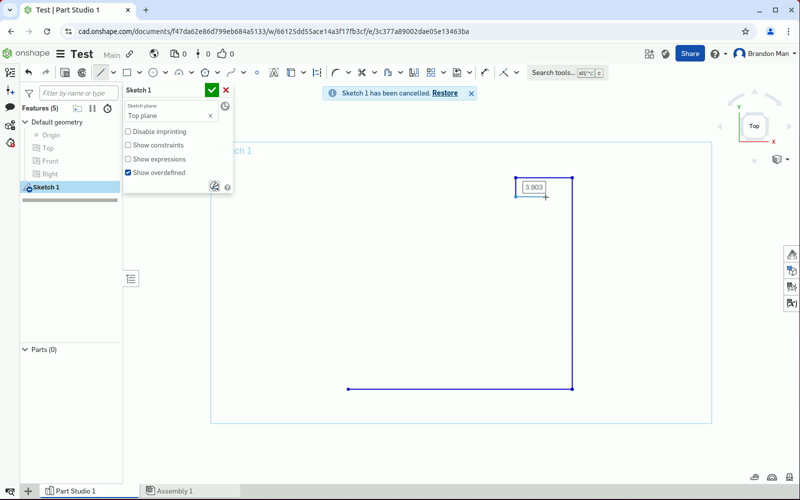
mouse_move(553, 196)
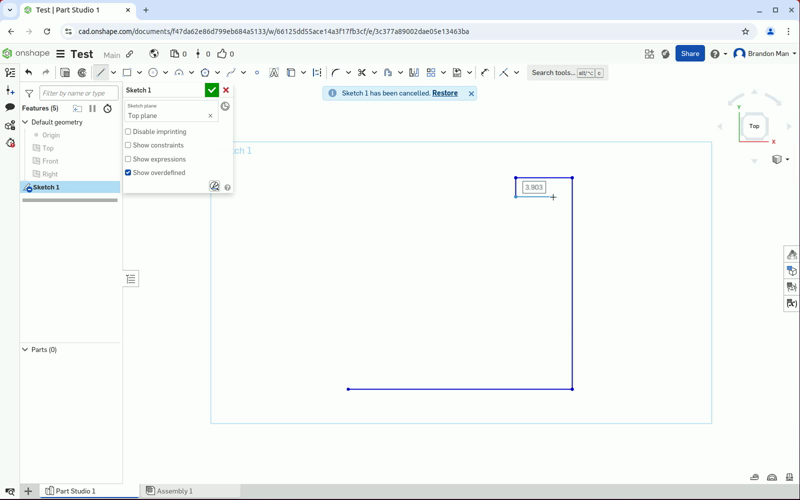
click(553, 196)
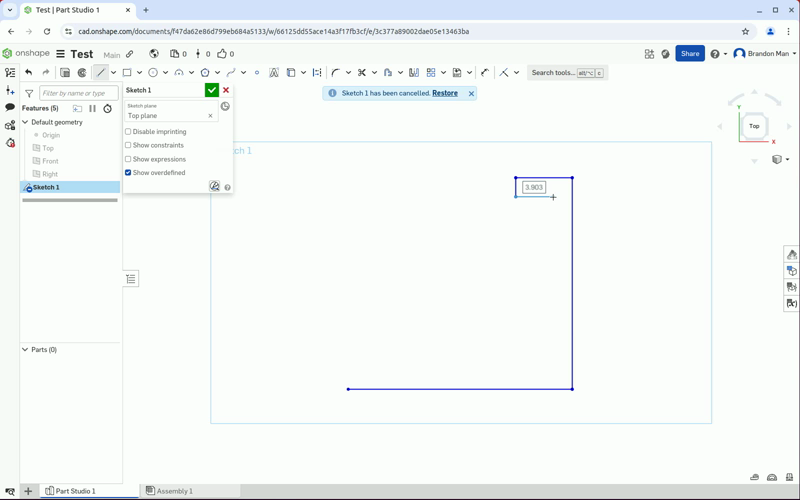
key_up(shift)
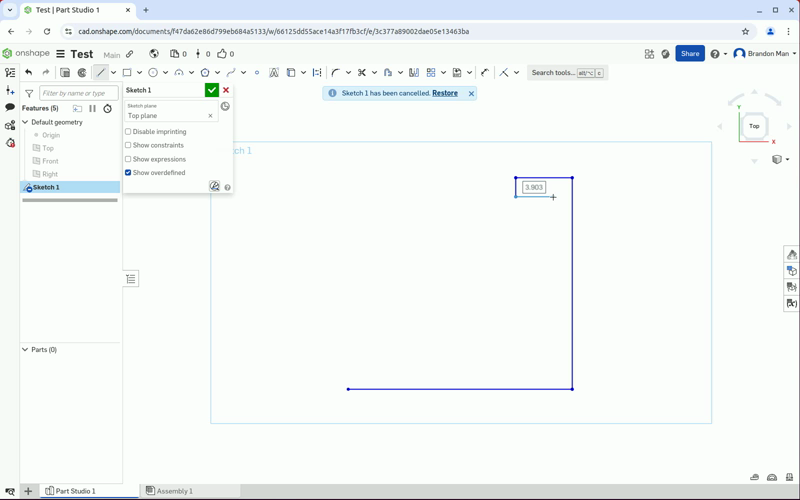
key_down(shift)
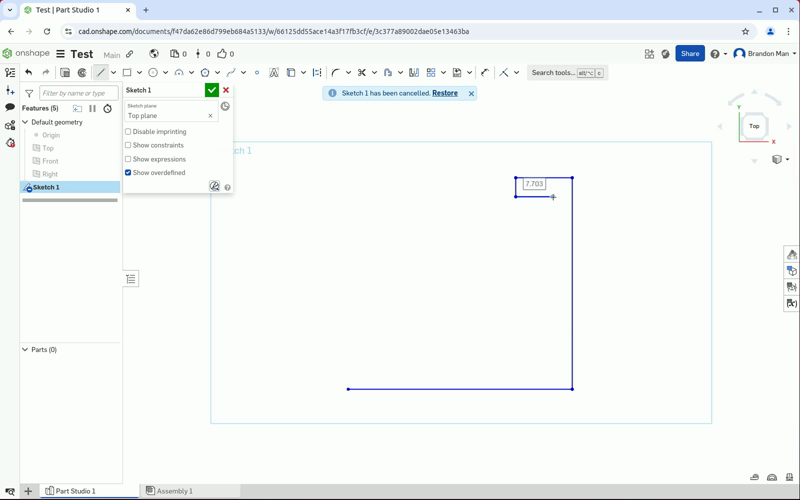
mouse_move(553, 370)
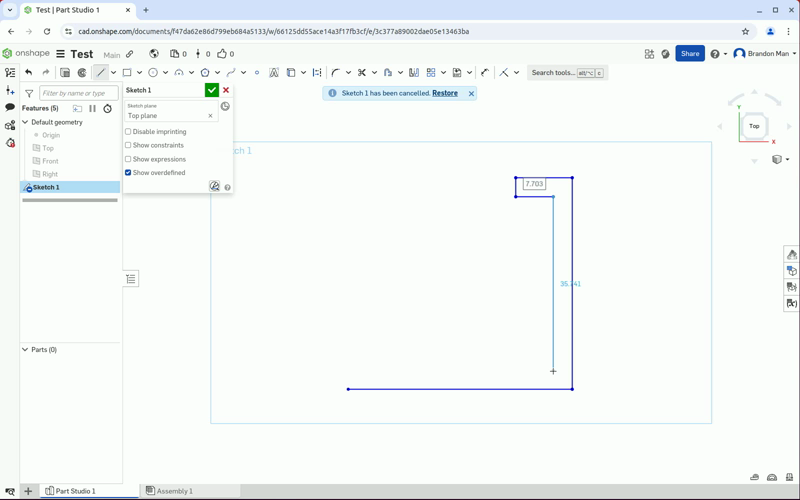
click(553, 370)
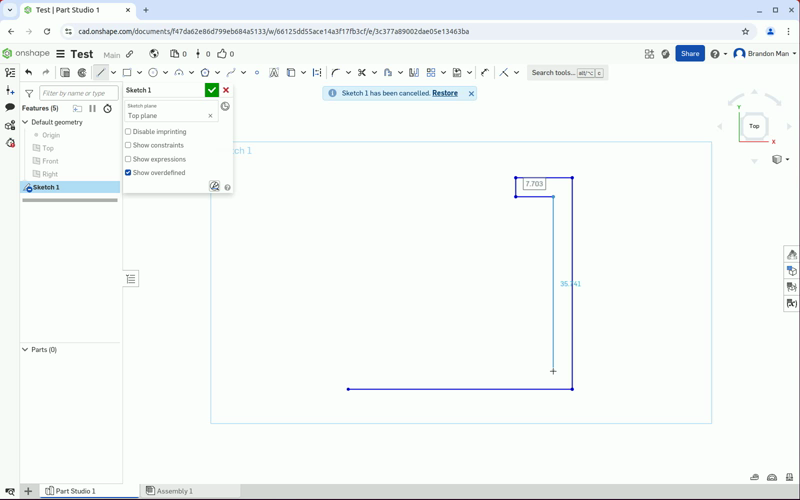
key_up(shift)
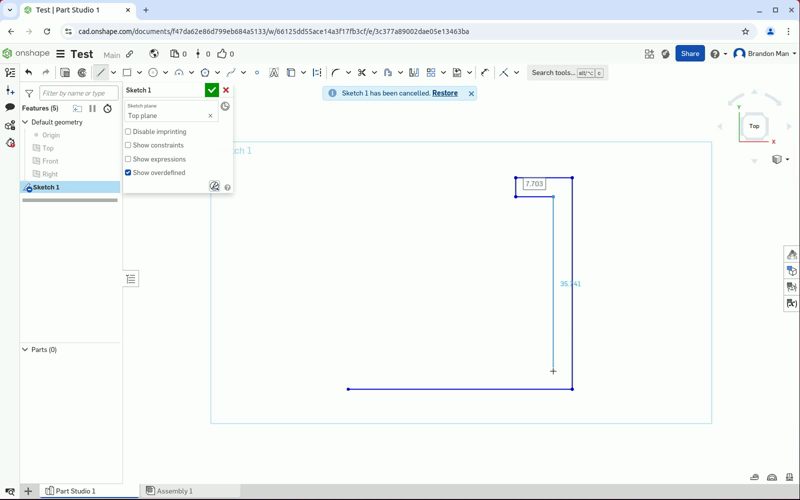
key_down(shift)
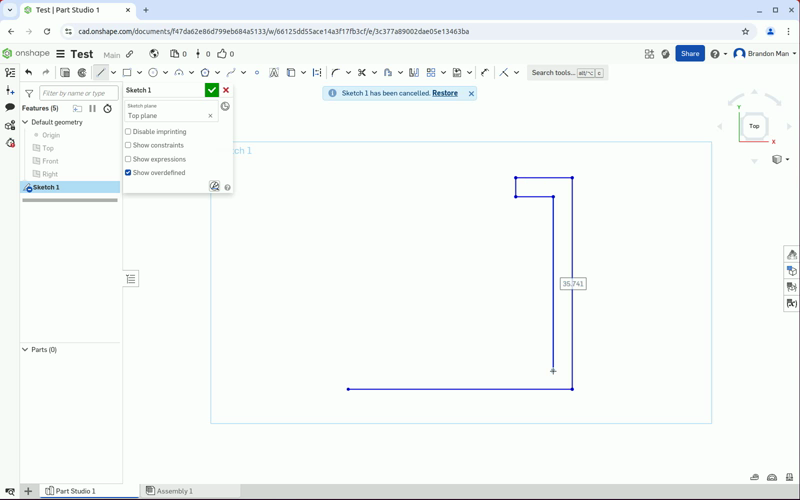
mouse_move(367, 370)
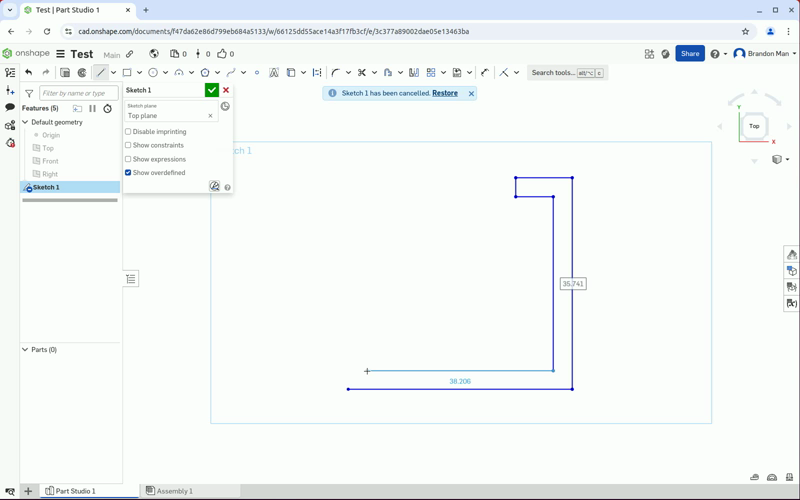
click(367, 370)
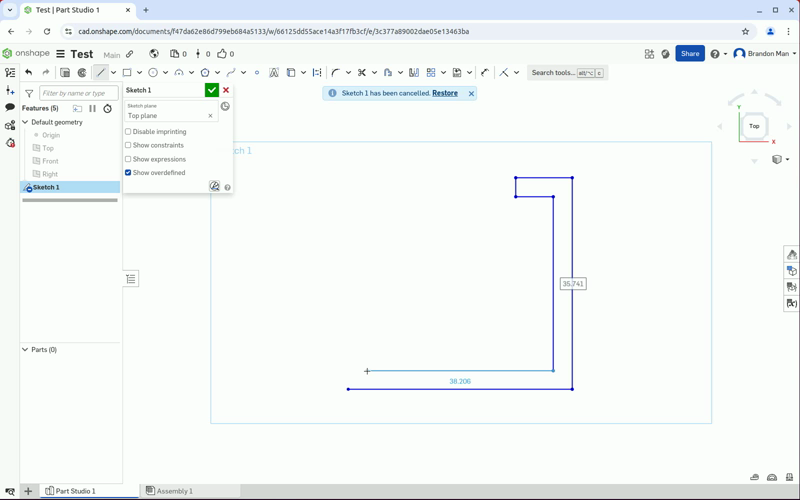
key_up(shift)
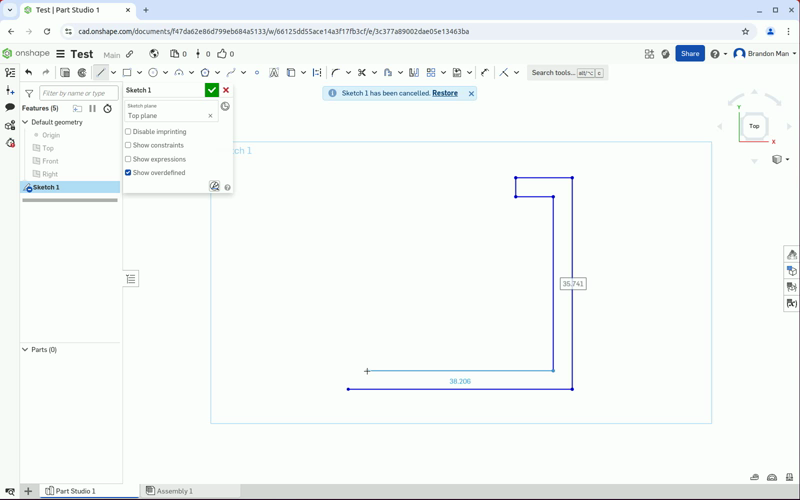
key_down(shift)
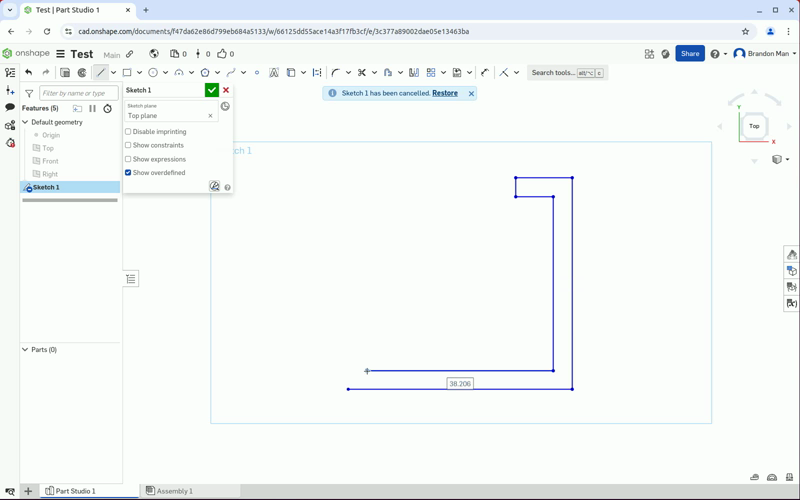
mouse_move(367, 196)
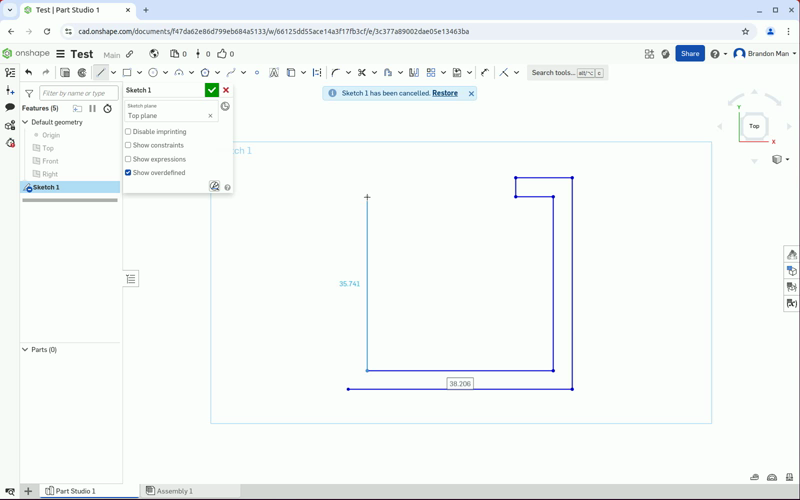
click(367, 196)
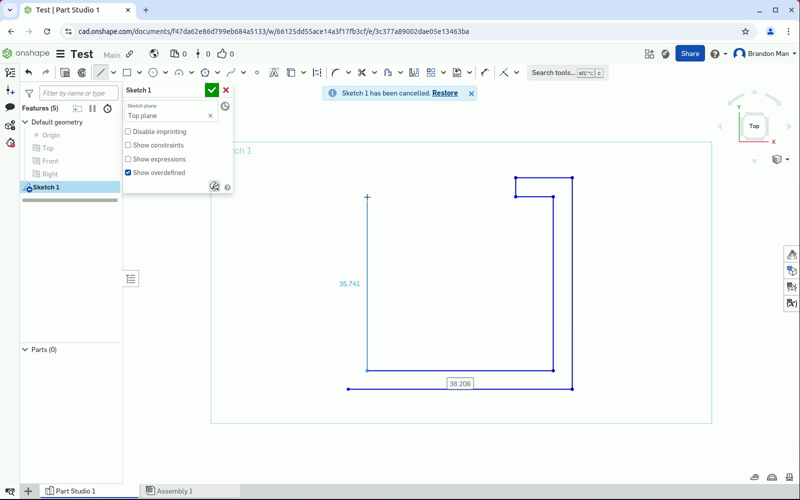
key_up(shift)
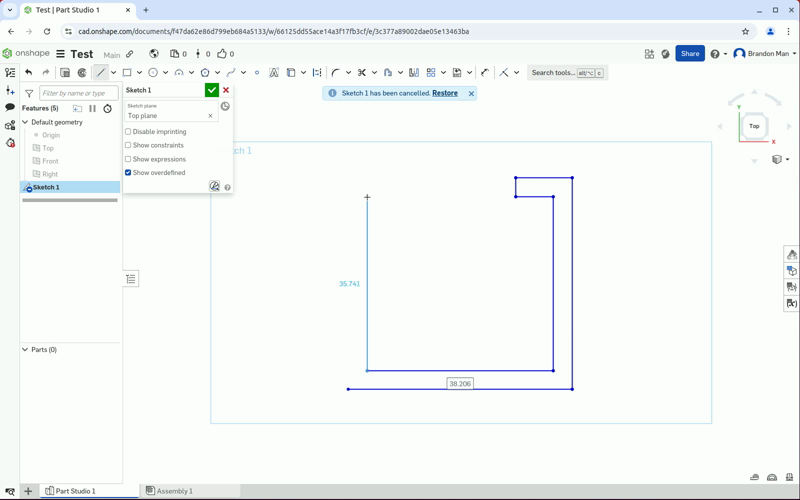
key_down(shift)
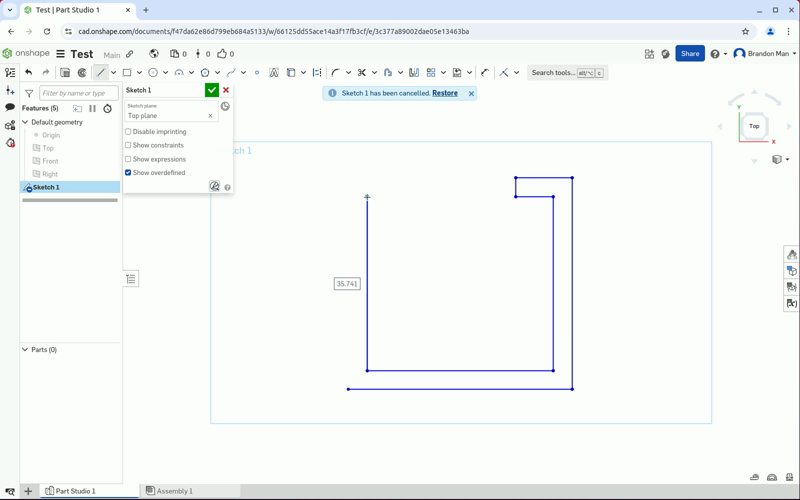
mouse_move(397, 196)
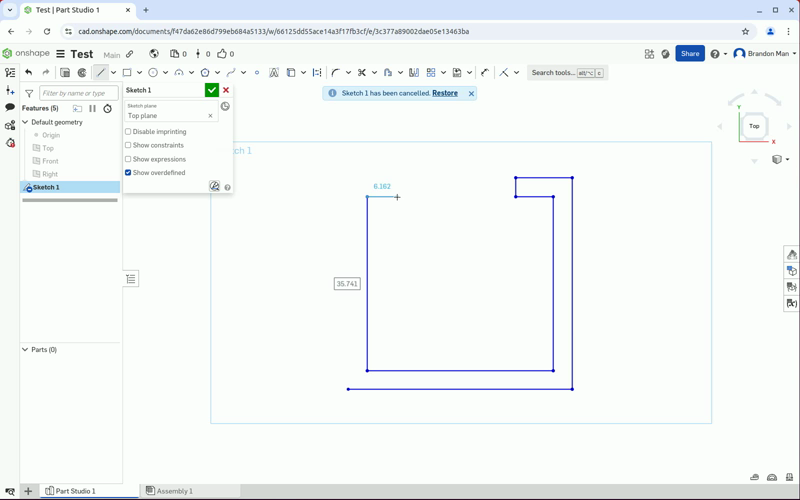
mouse_move(404, 196)
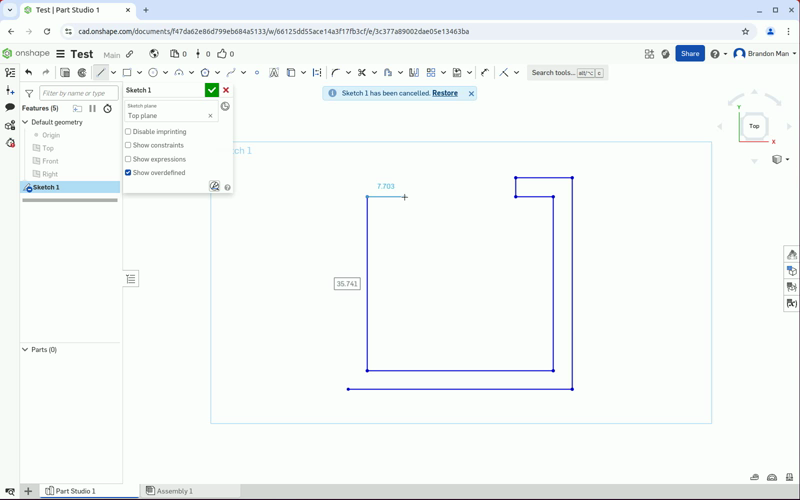
click(404, 196)
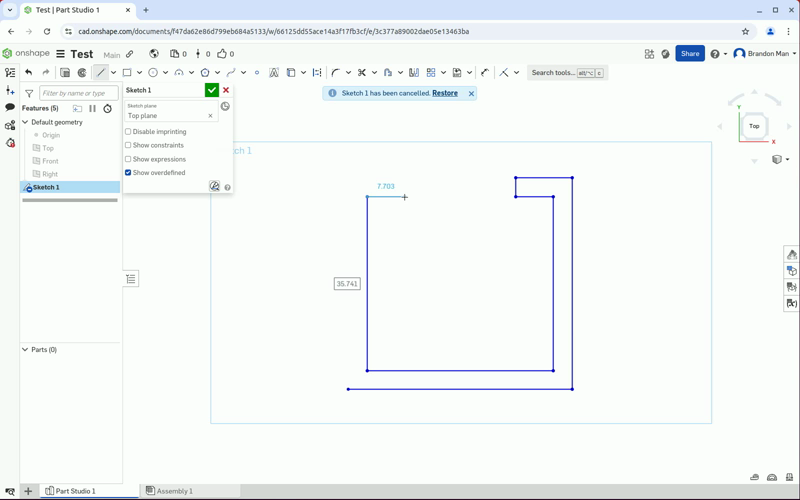
key_up(shift)
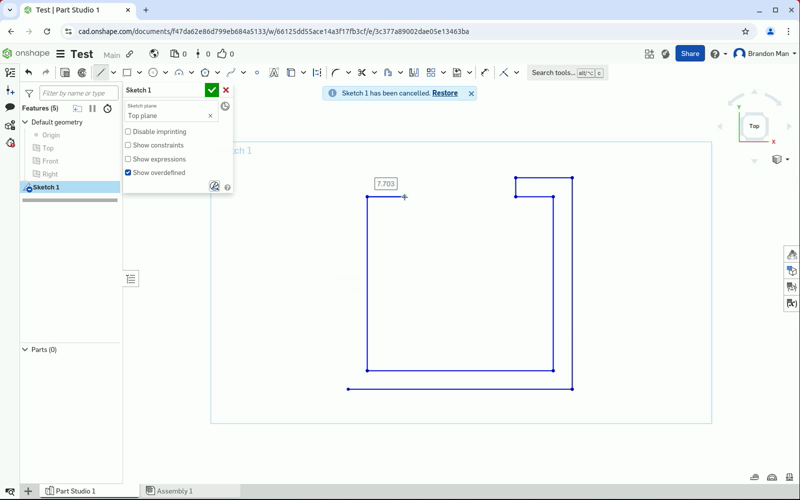
key_down(shift)
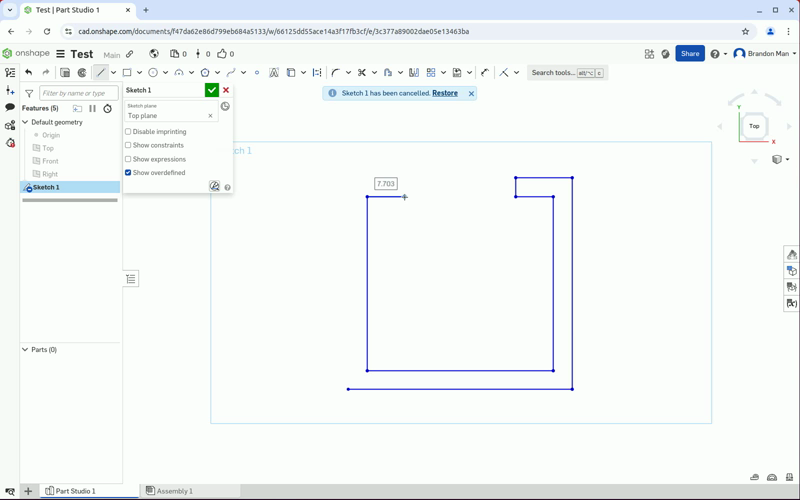
mouse_move(434, 196)
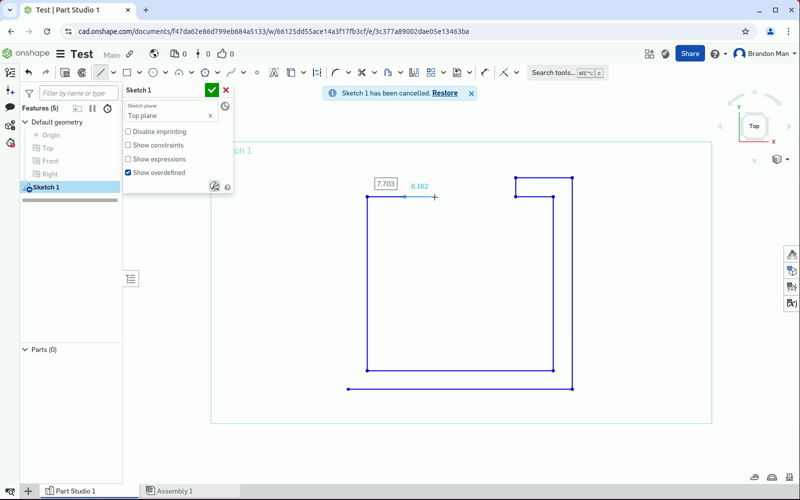
mouse_move(404, 177)
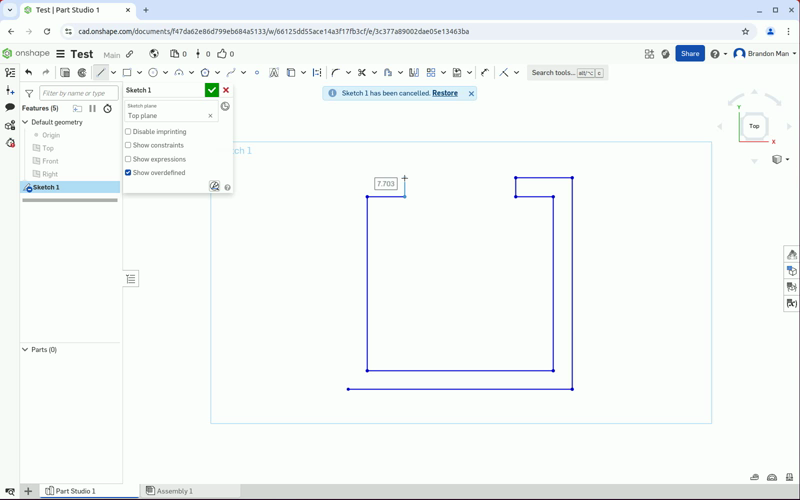
click(404, 177)
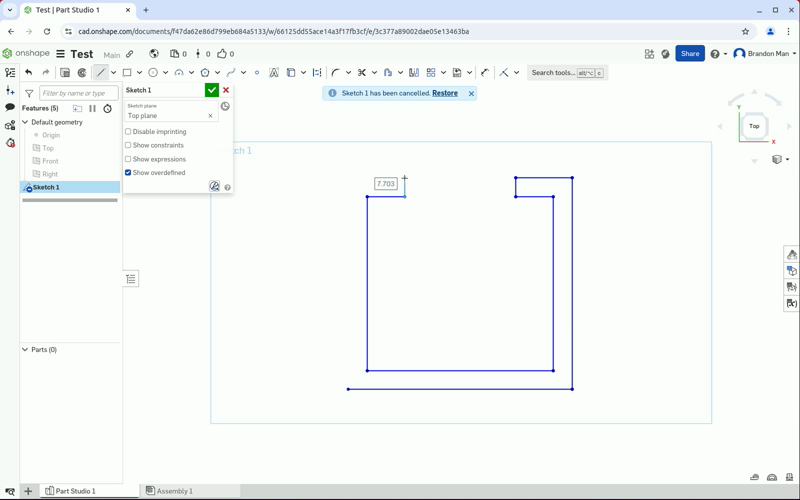
key_up(shift)
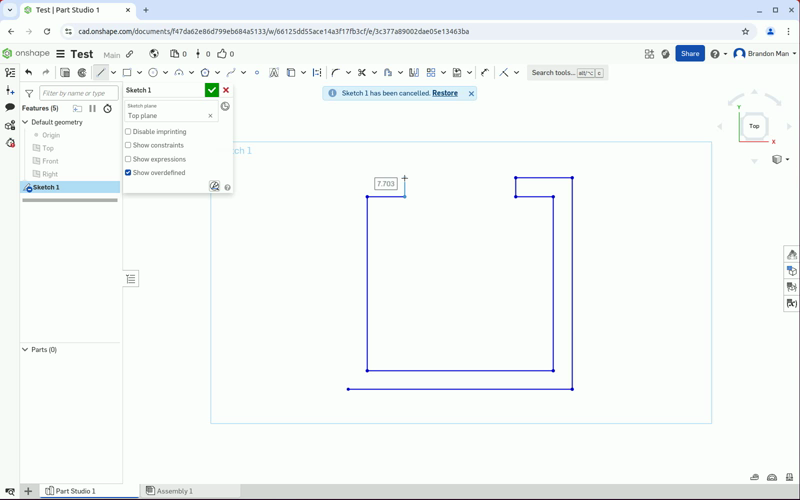
key_down(shift)
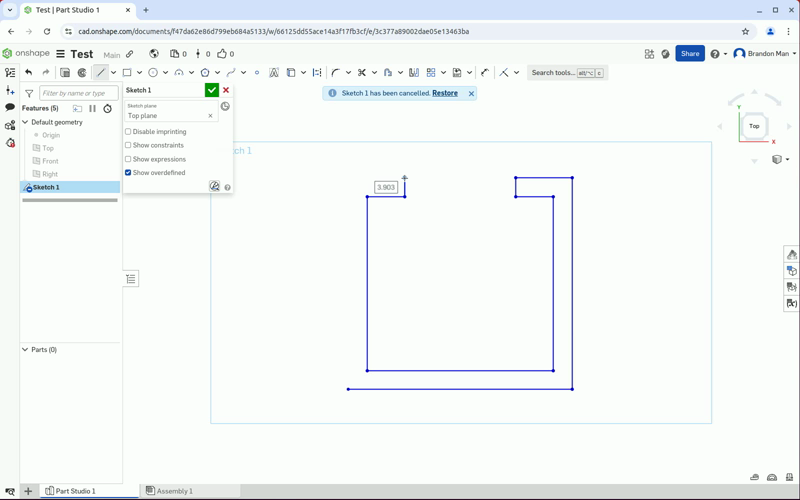
mouse_move(434, 177)
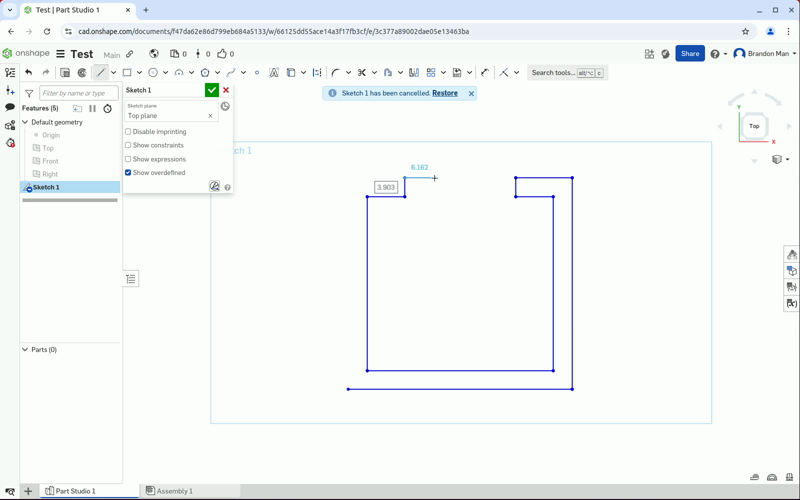
mouse_move(348, 177)
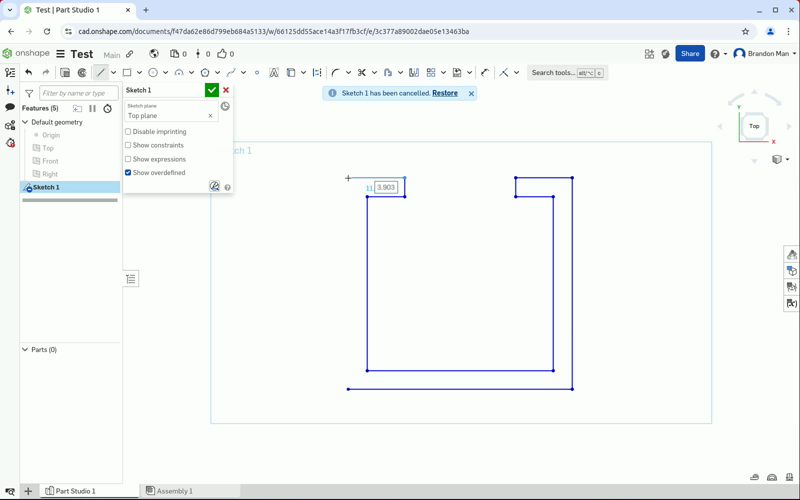
click(348, 177)
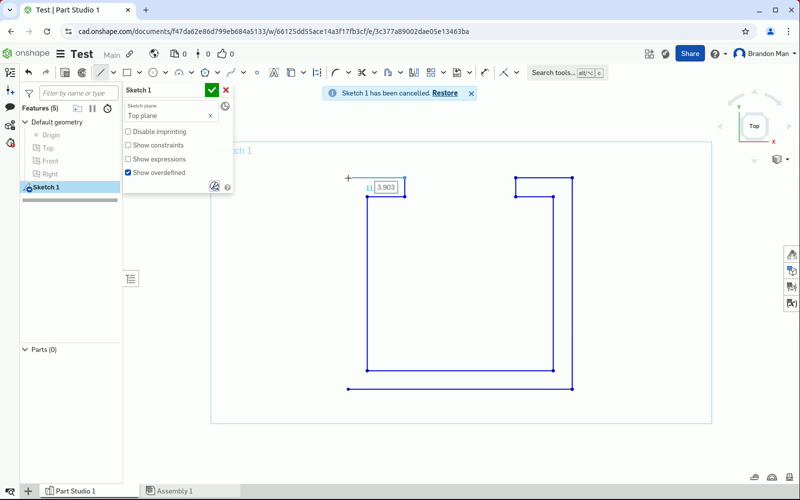
key_up(shift)
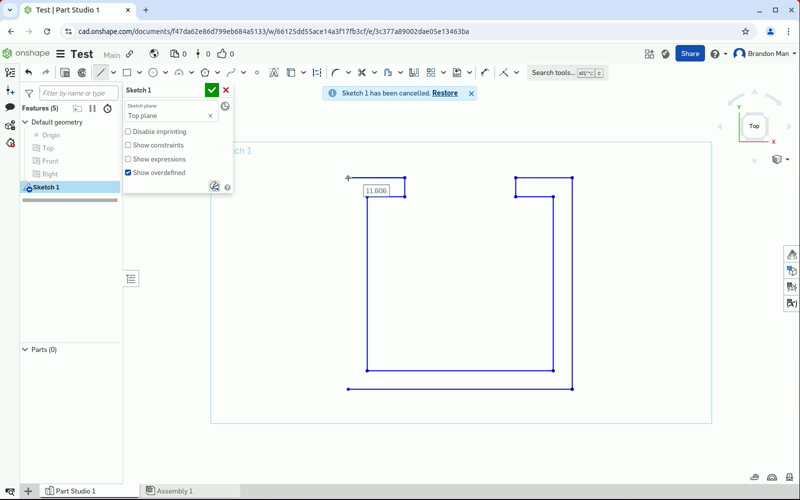
key_down(shift)
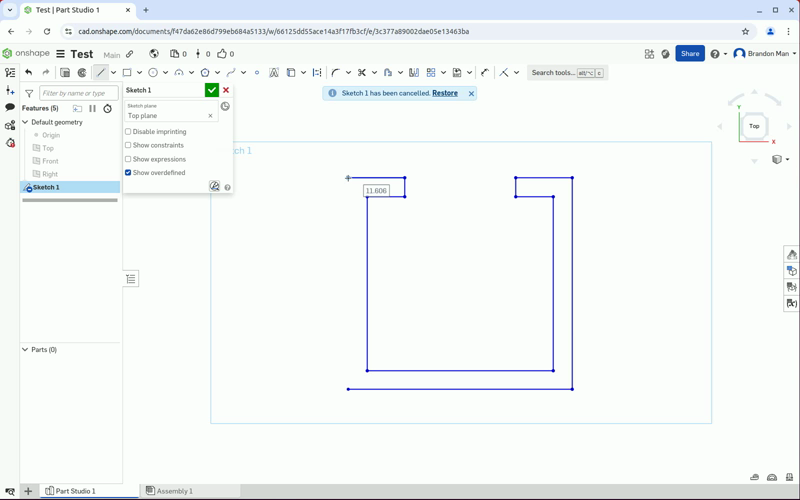
mouse_move(348, 389)
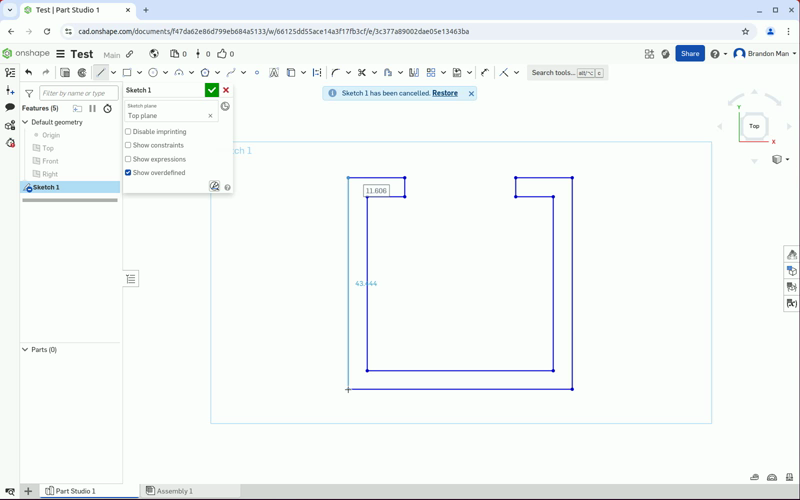
key_up(shift)
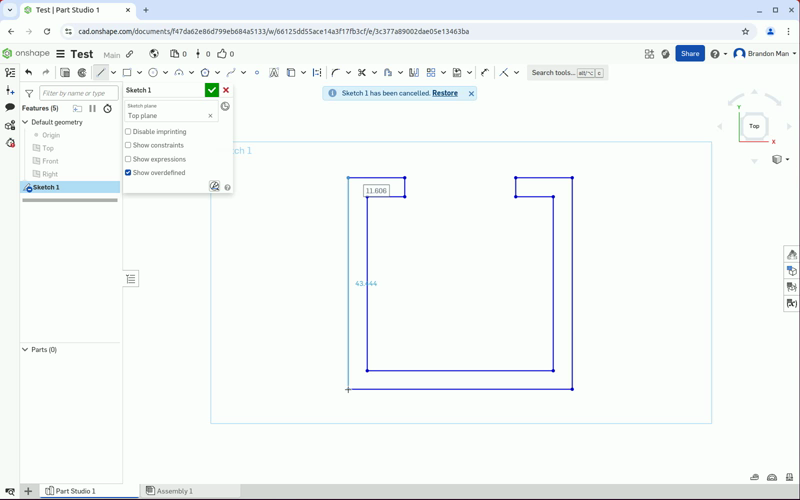
click(348, 389)
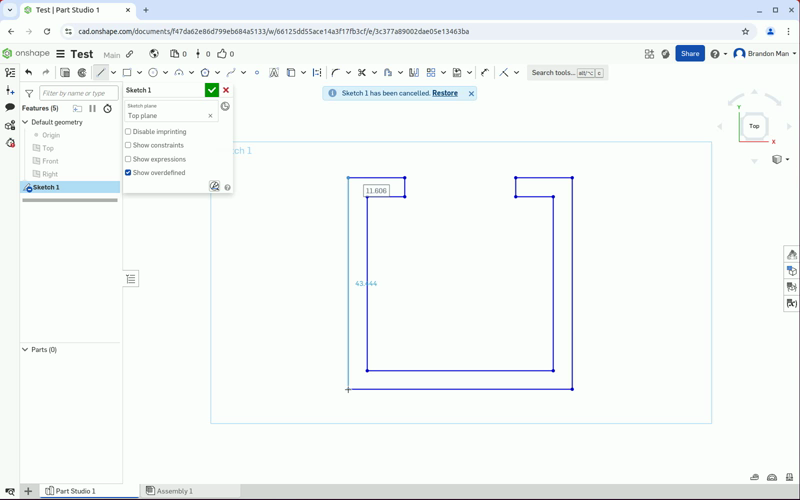
key(esc)
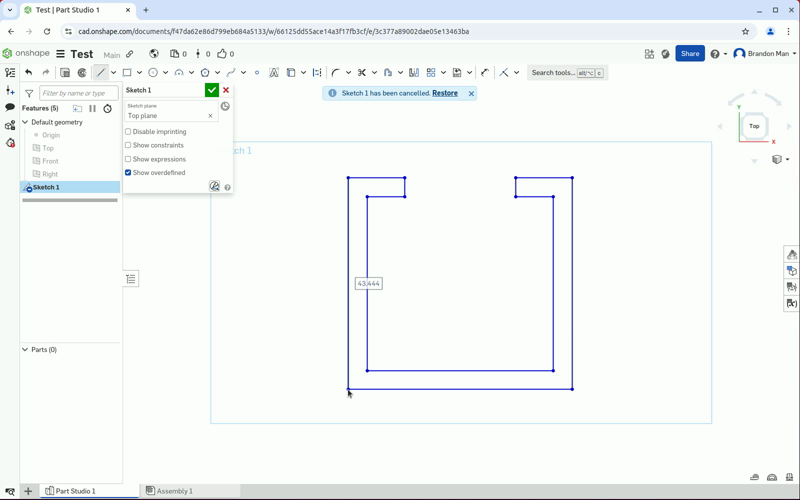
mouse_move(361, 189)
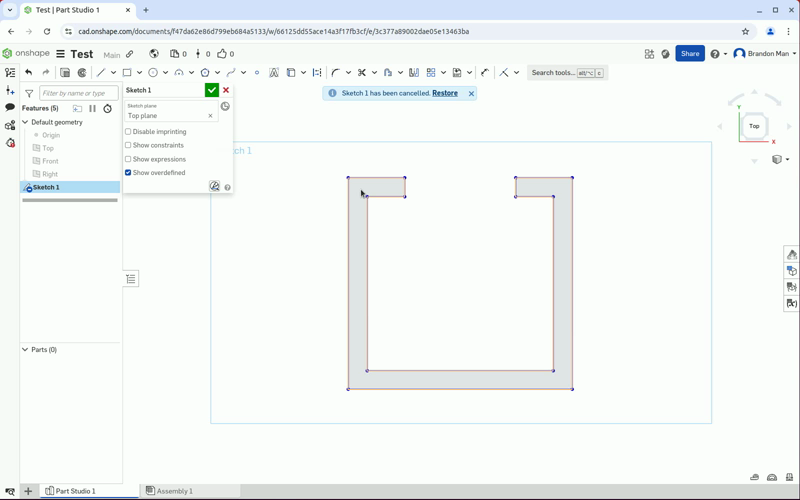
click(361, 189)
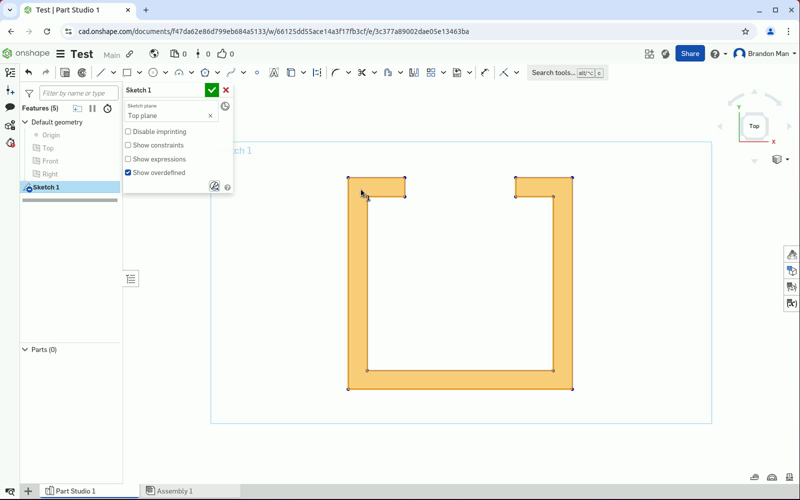
mouse_move(73, 352)
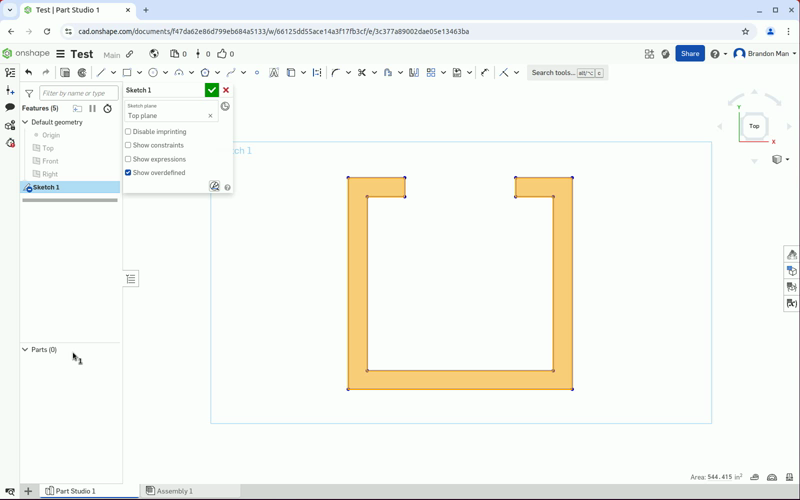
key(shift+y)
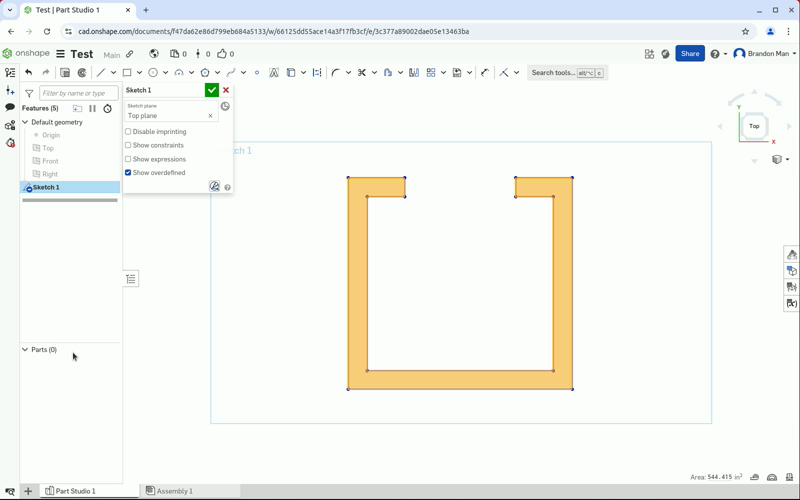
key(shift+e)
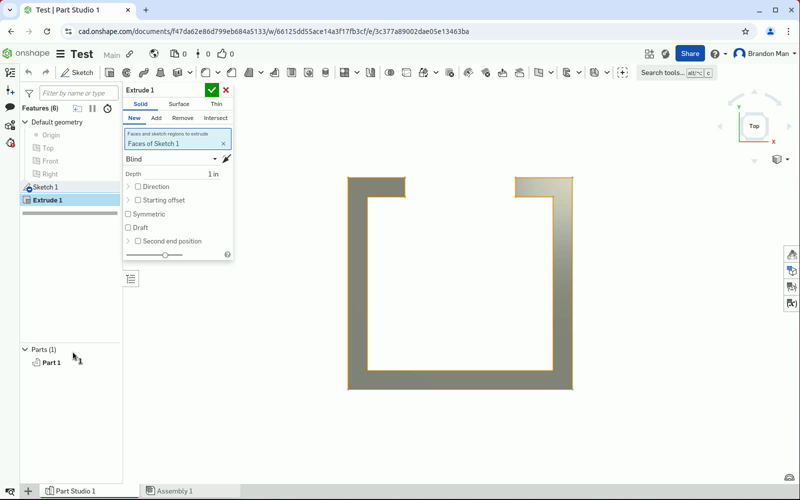
mouse_move(143, 106)
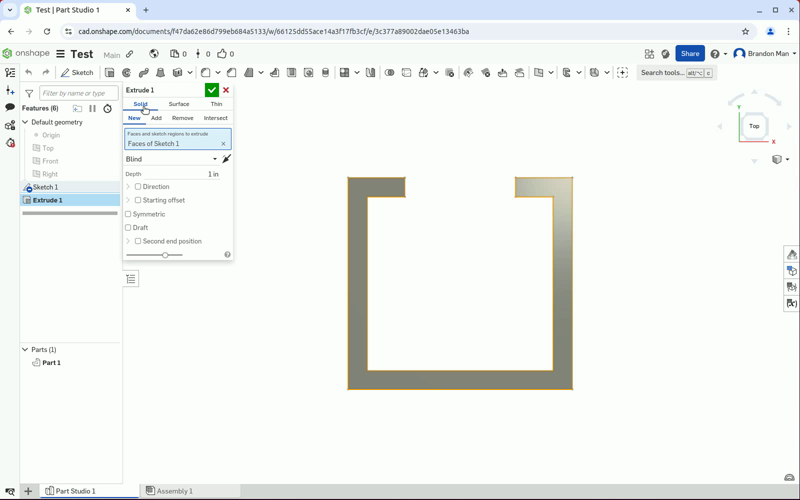
click(143, 106)
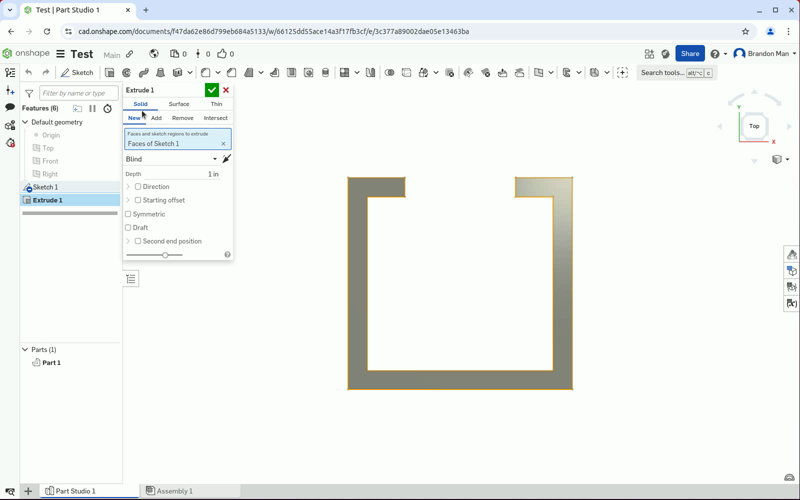
mouse_move(137, 120)
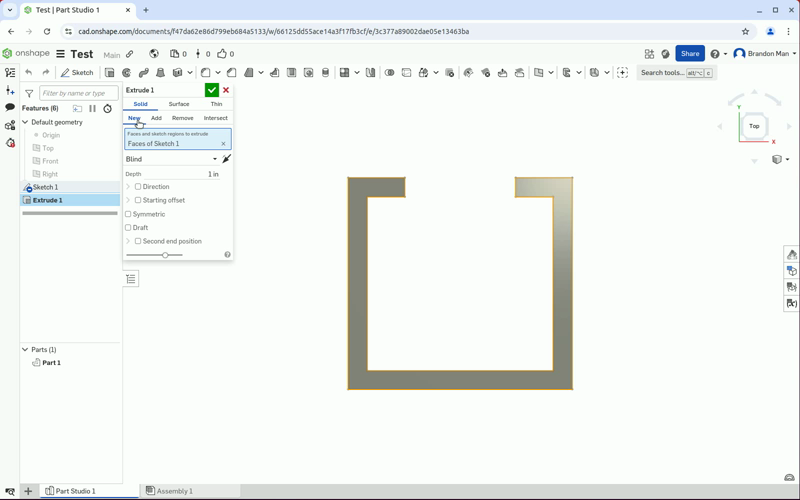
click(137, 120)
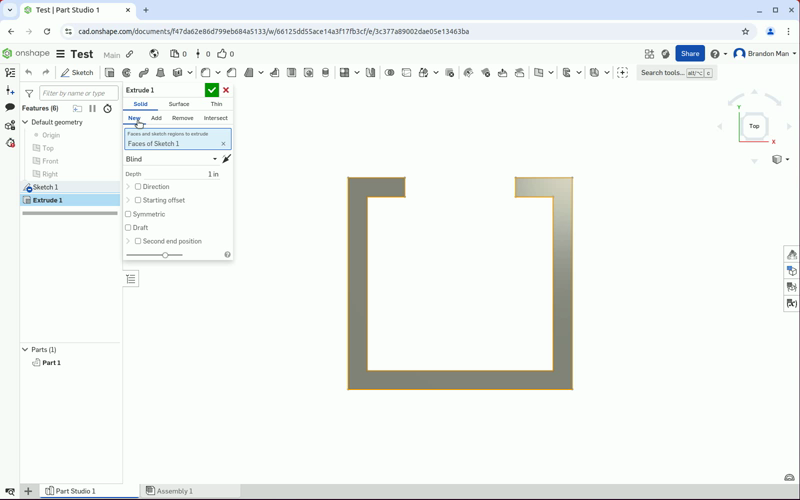
key(tab, 4)
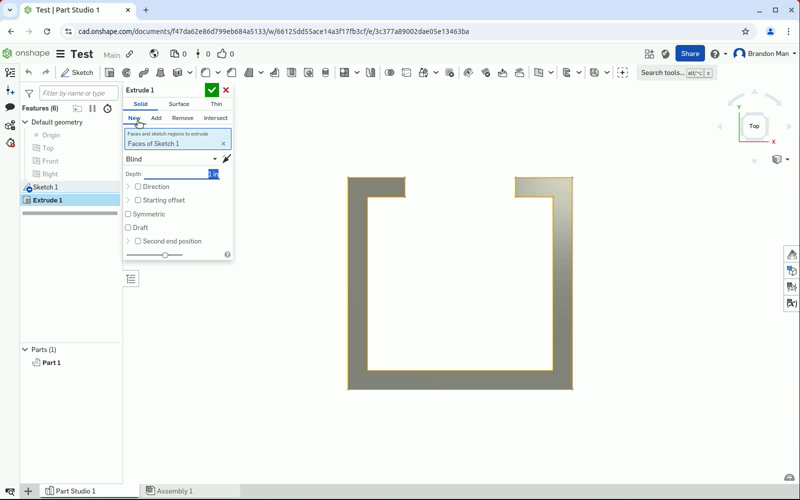
text(7.703)
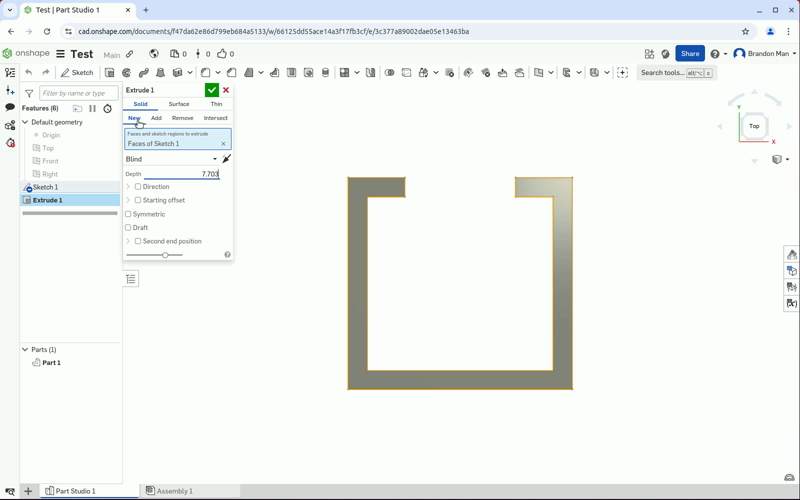
key(enter)
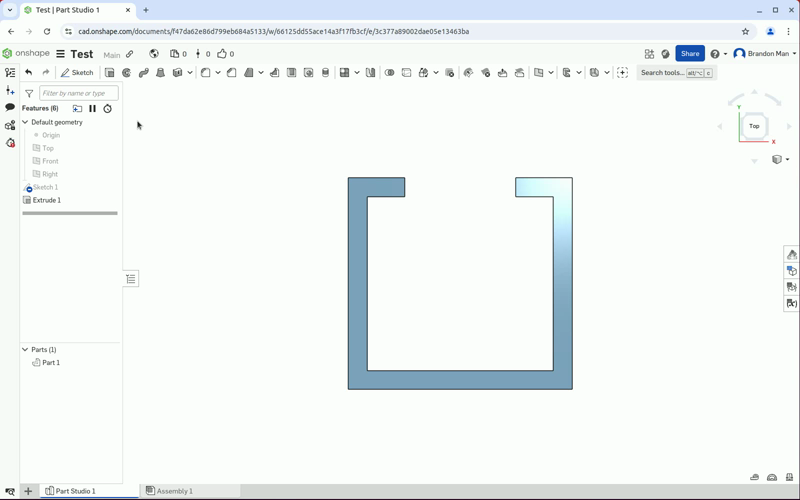
key(shift+h)
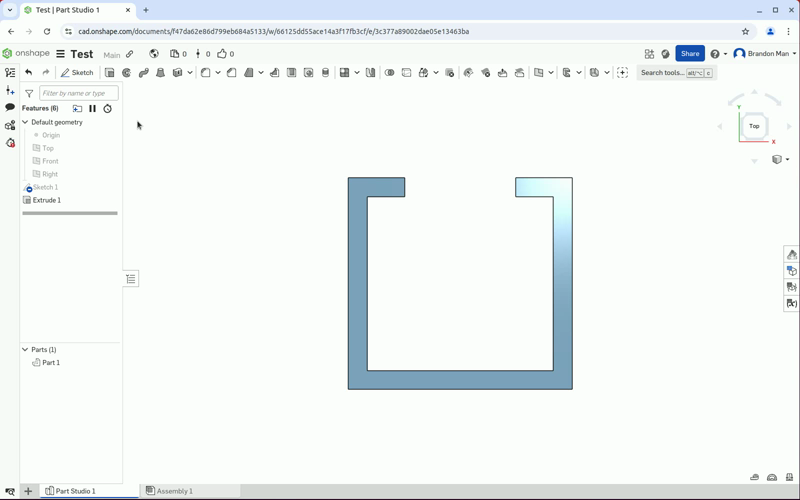
key(shift+h)
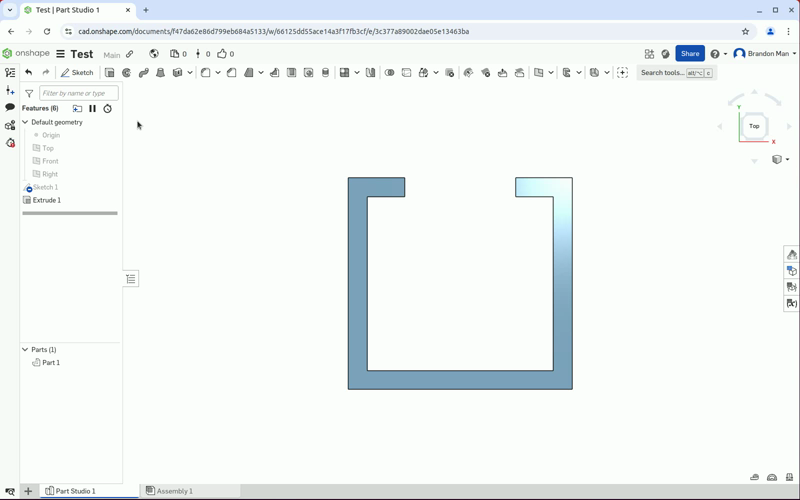
mouse_move(73, 189)
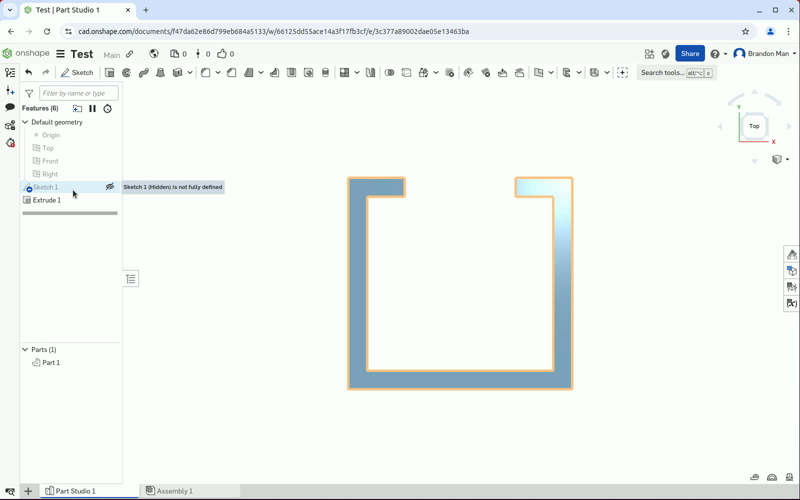
click(73, 189)
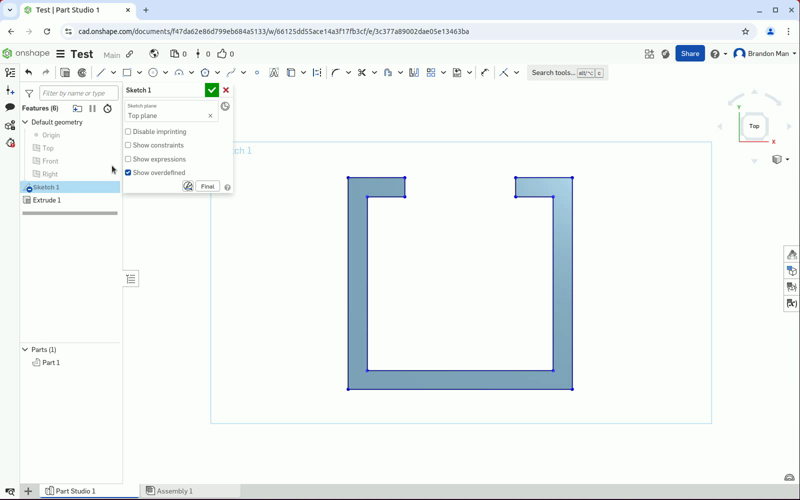
mouse_move(229, 92)
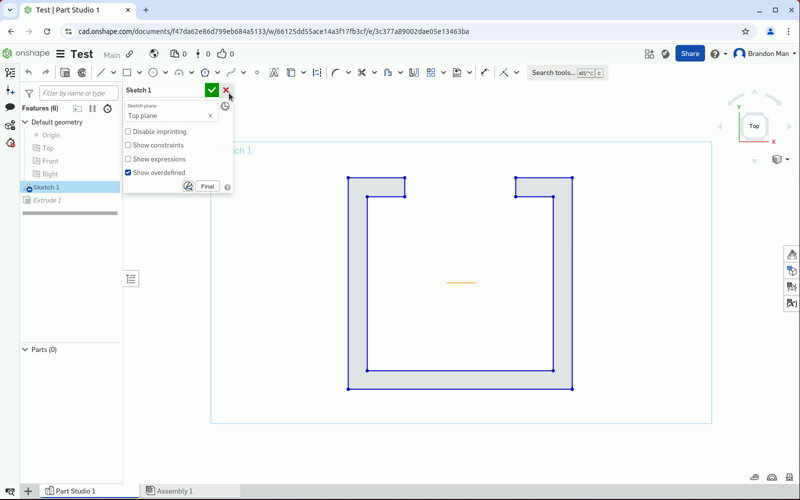
click(229, 92)
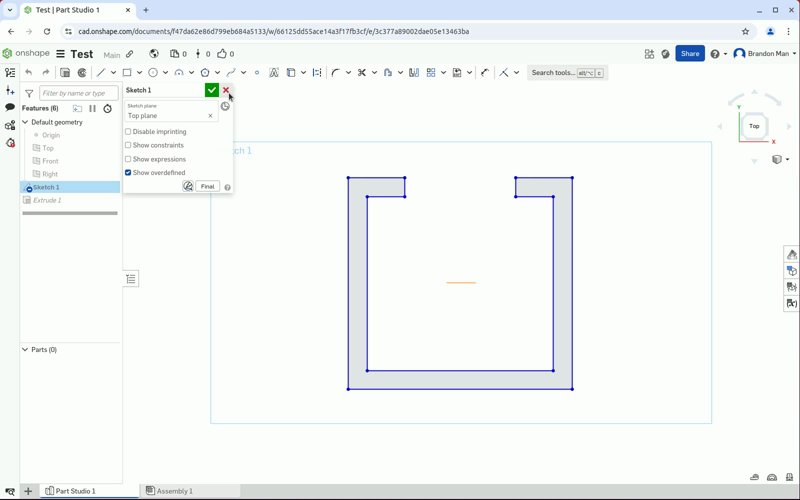
key(shift+s)
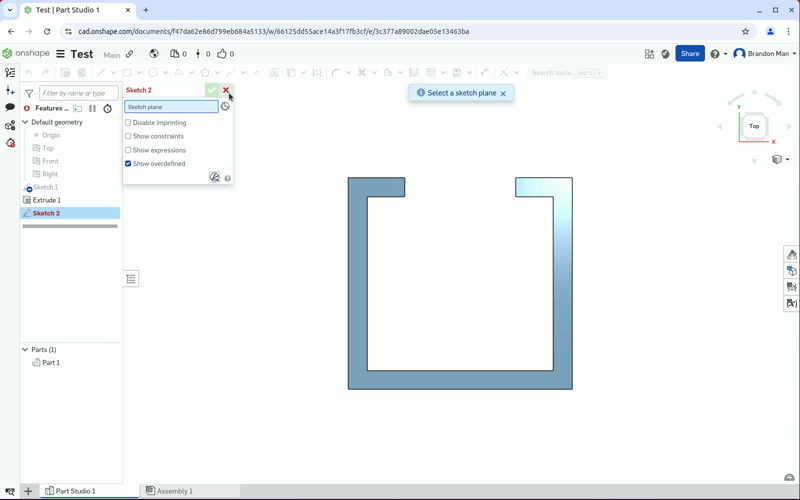
mouse_move(73, 150)
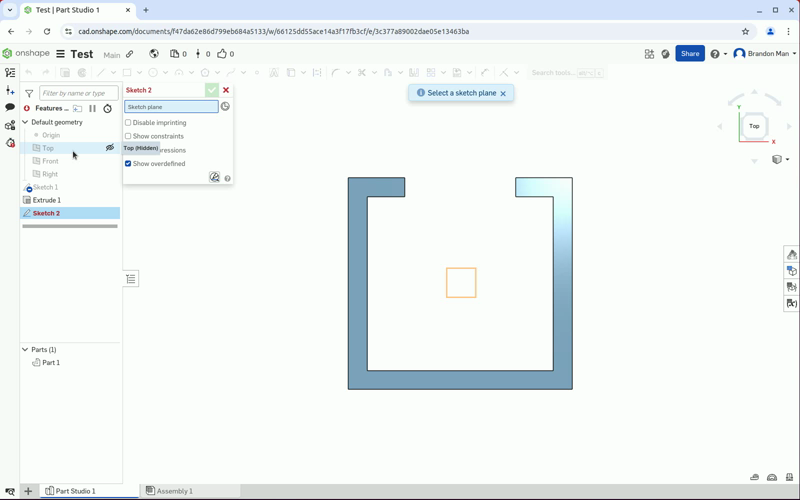
click(73, 150)
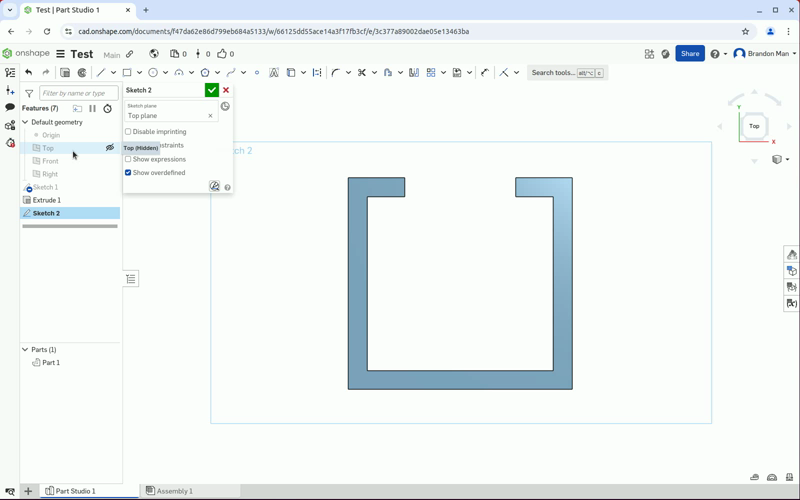
mouse_move(73, 352)
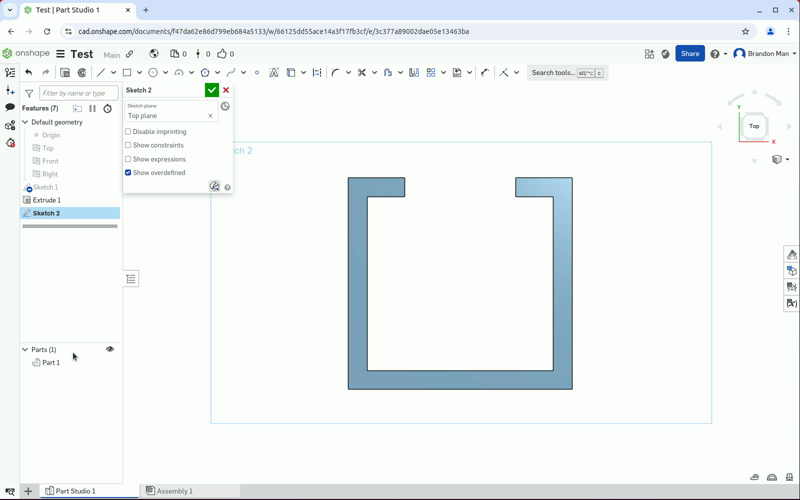
key(y)
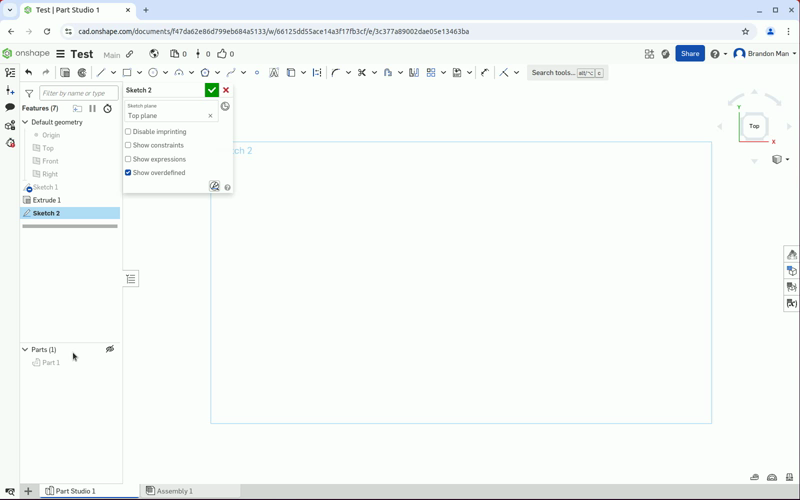
key(l)
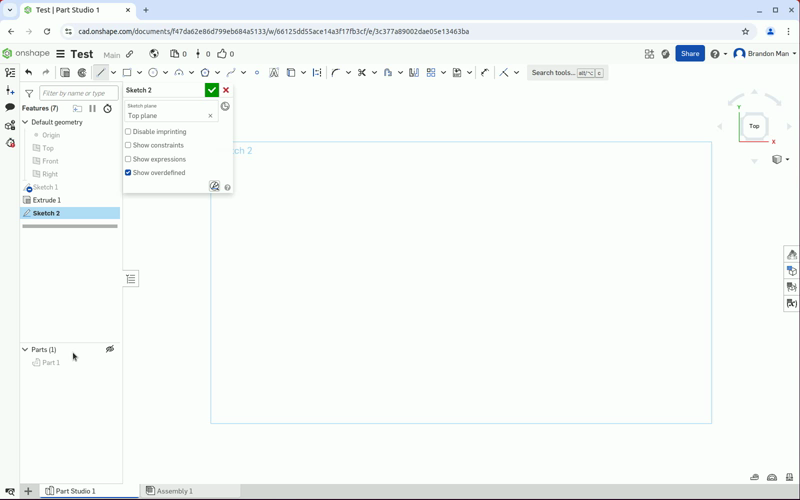
key_down(shift)
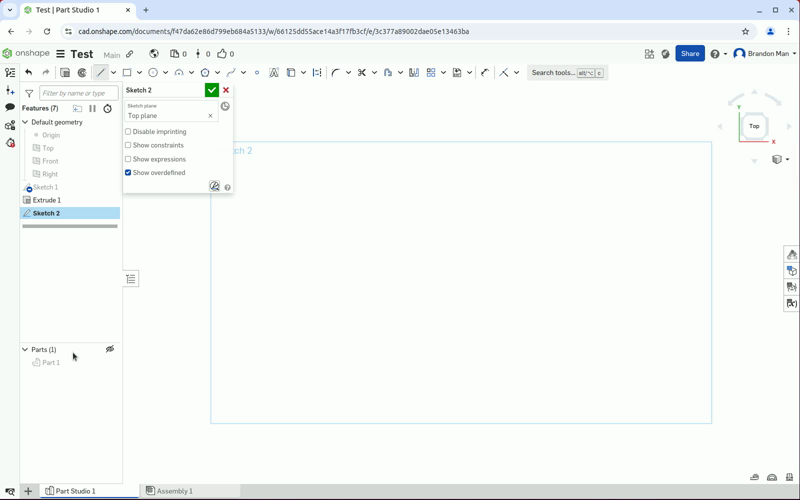
mouse_move(366, 370)
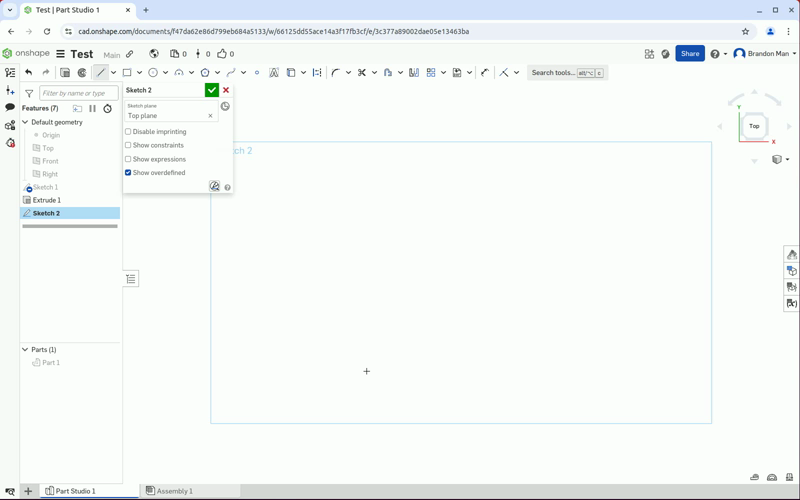
click(366, 370)
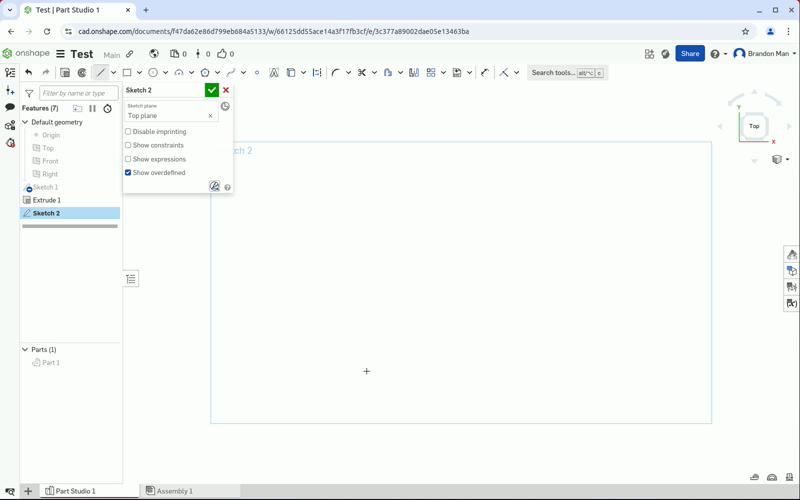
key_up(shift)
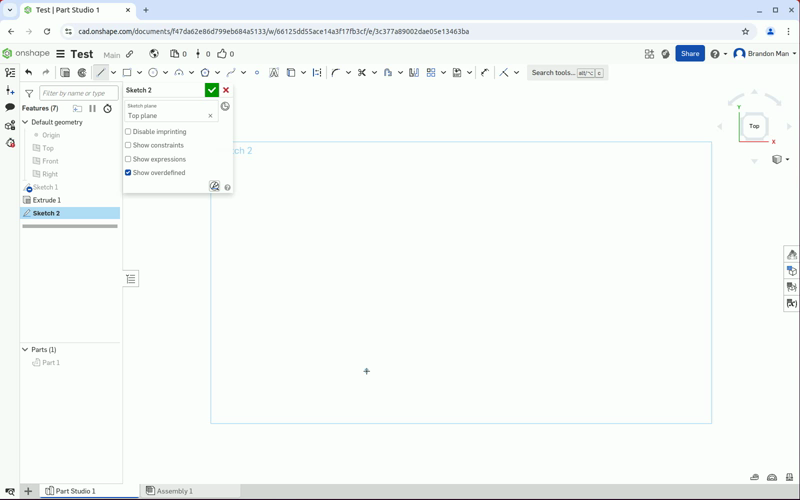
key_down(shift)
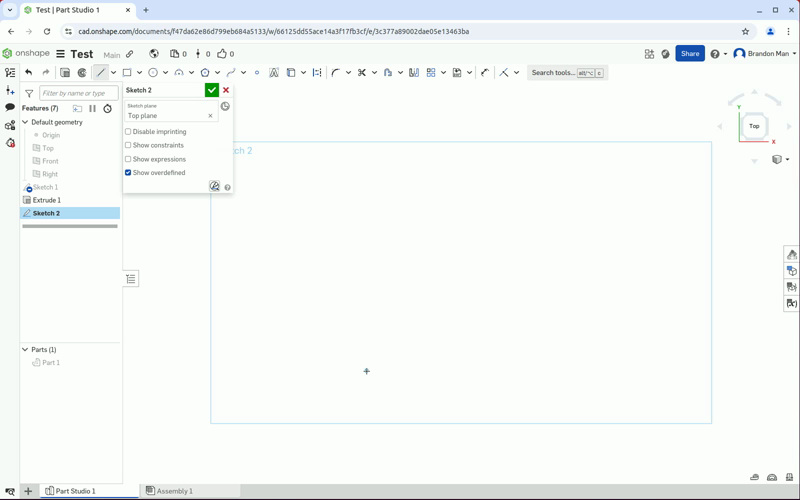
mouse_move(396, 370)
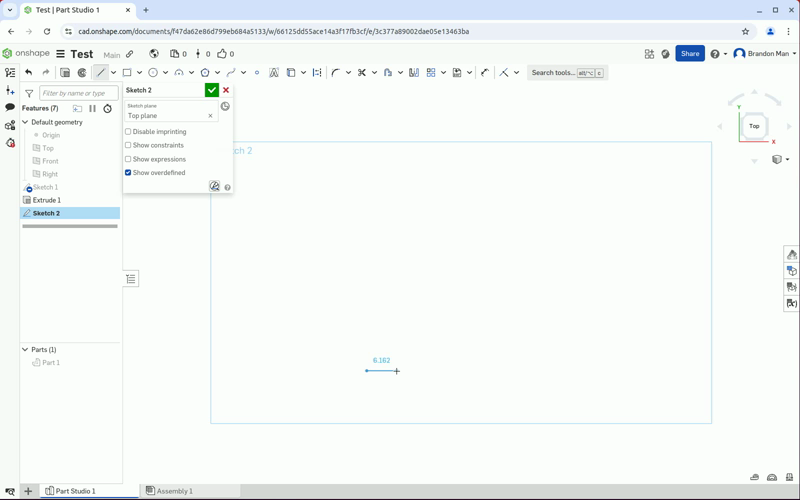
mouse_move(392, 370)
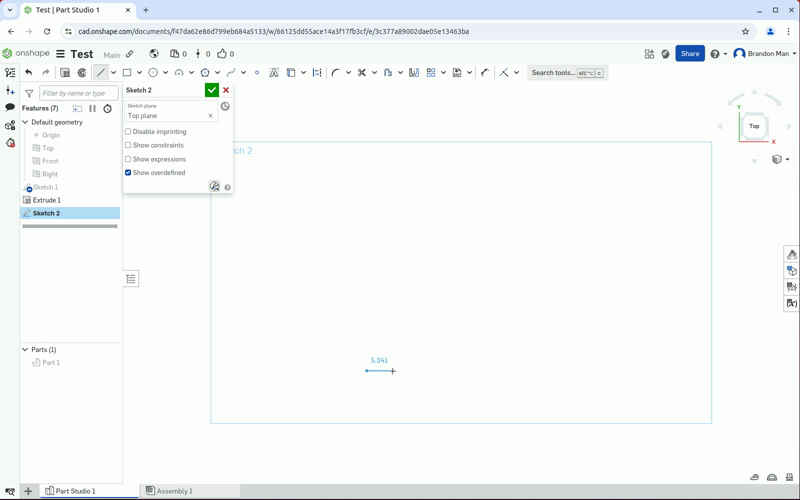
click(392, 370)
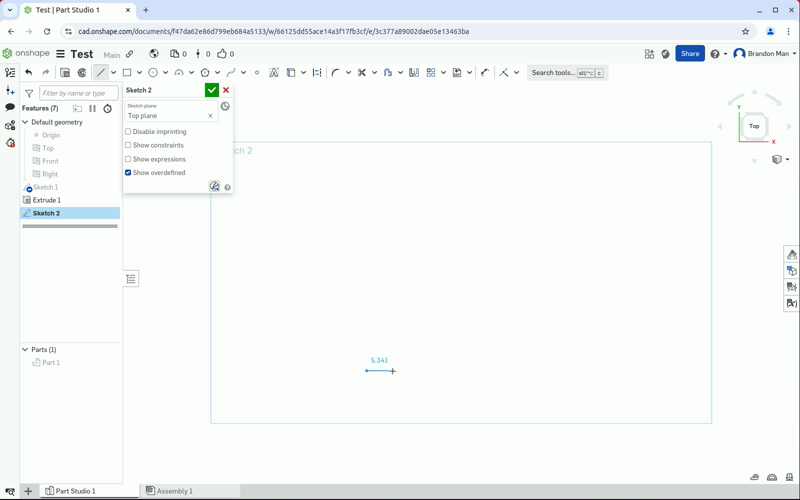
key_up(shift)
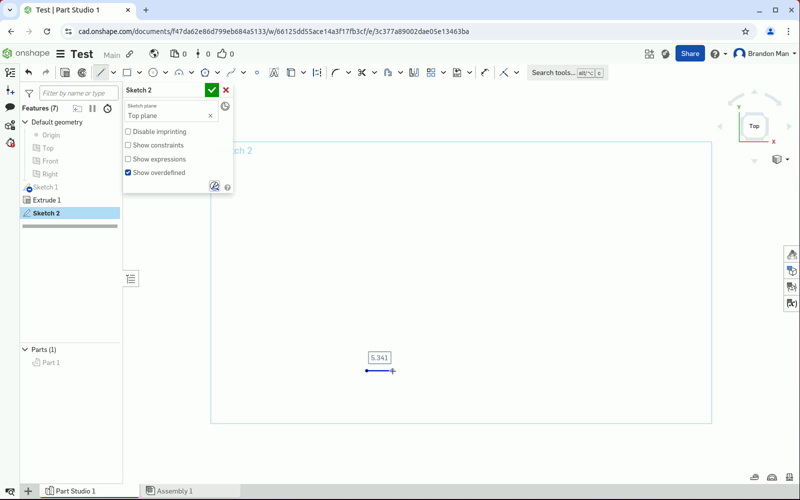
key_down(shift)
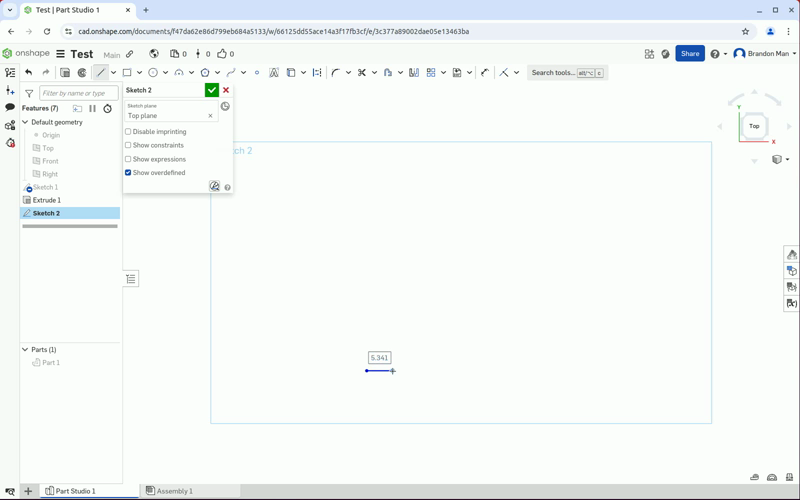
mouse_move(528, 370)
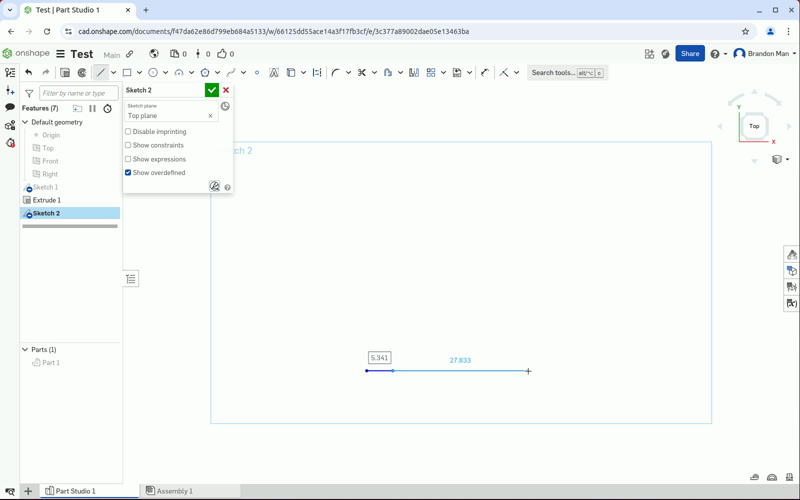
click(528, 370)
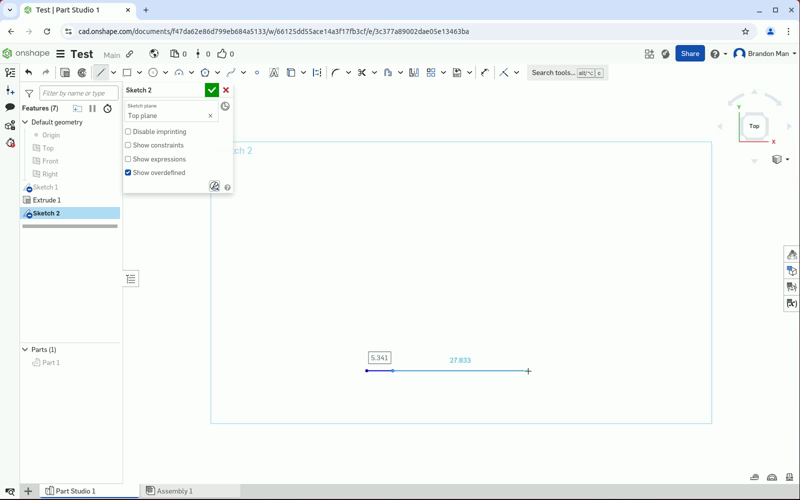
key_up(shift)
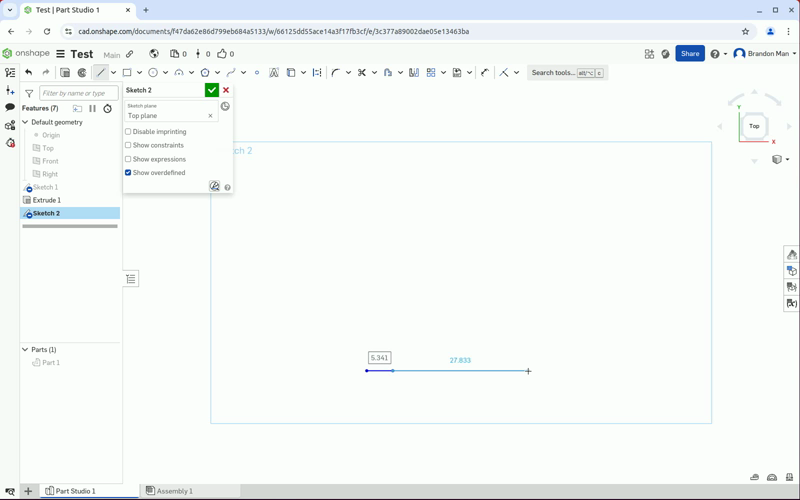
key_down(shift)
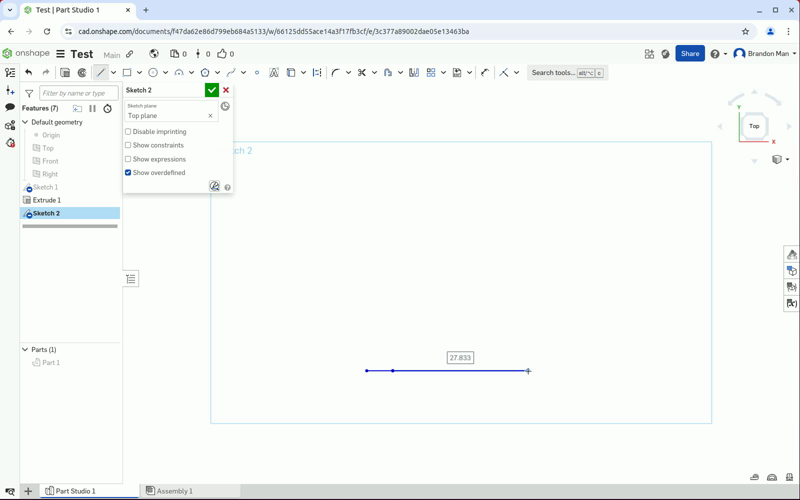
mouse_move(558, 370)
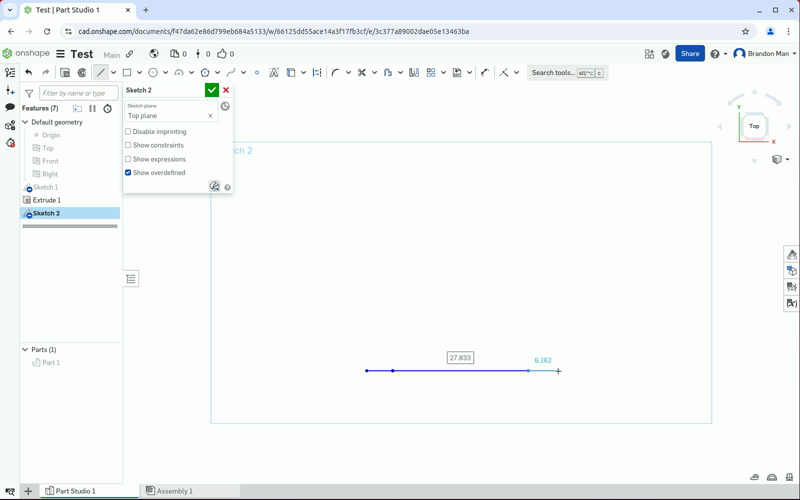
mouse_move(553, 370)
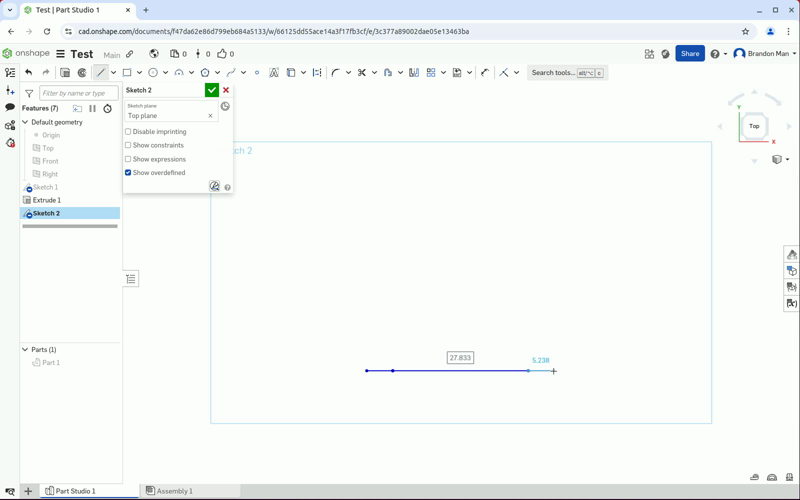
click(553, 370)
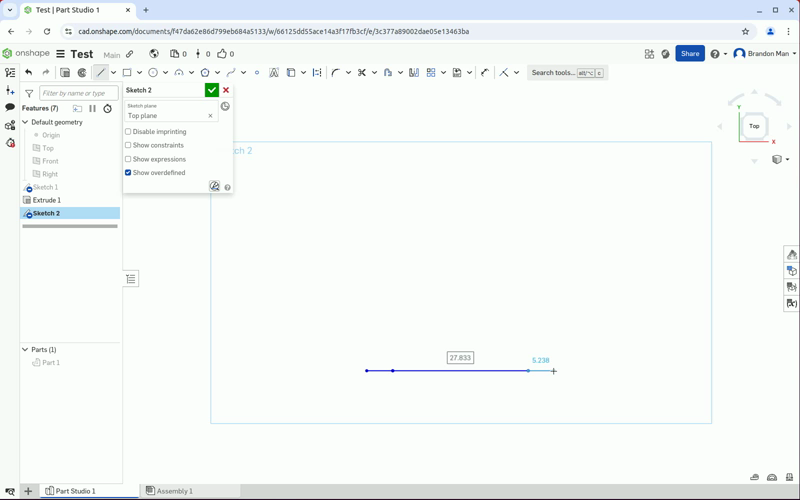
key_up(shift)
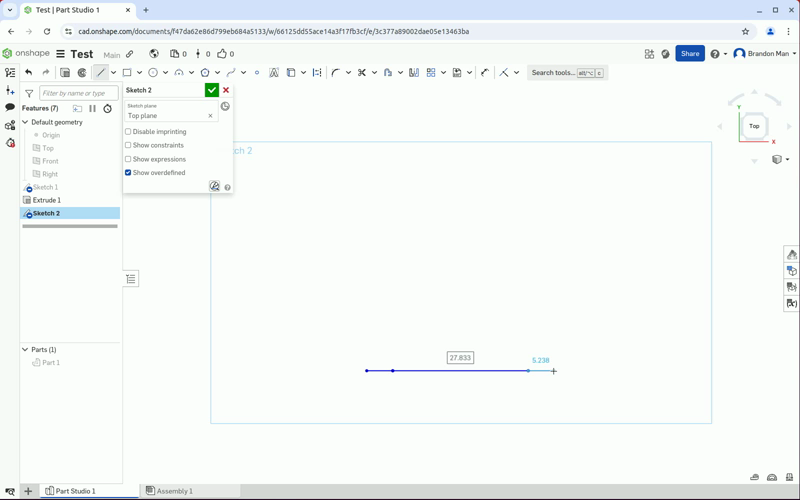
key_down(shift)
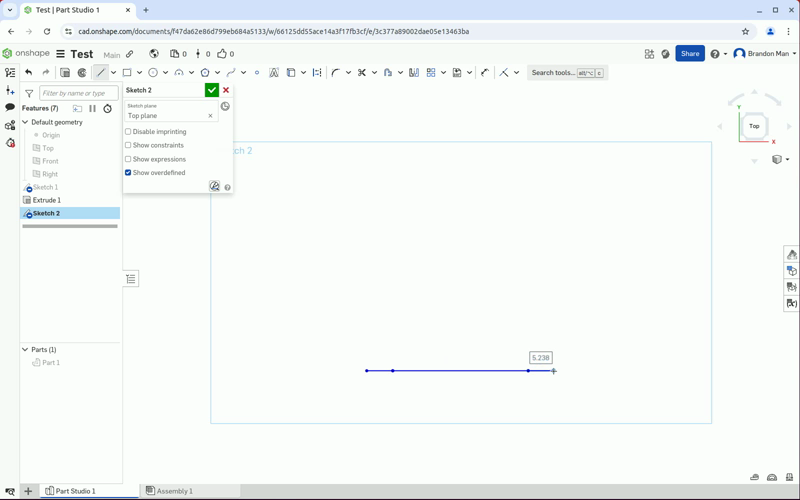
mouse_move(553, 195)
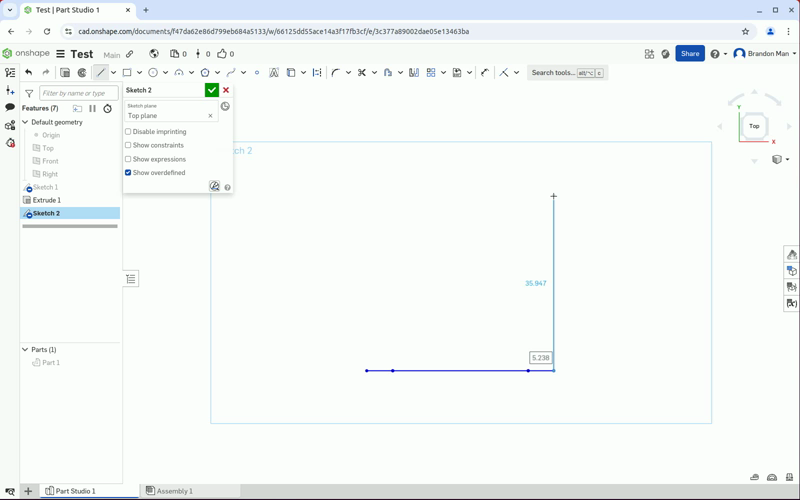
click(553, 195)
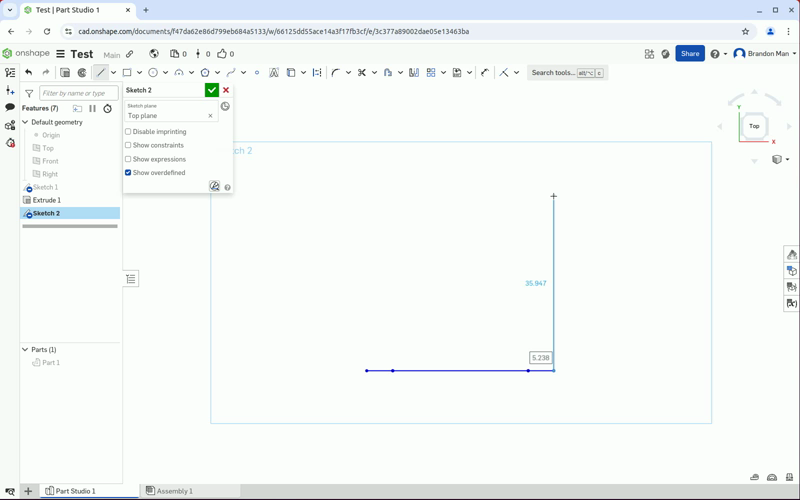
key_up(shift)
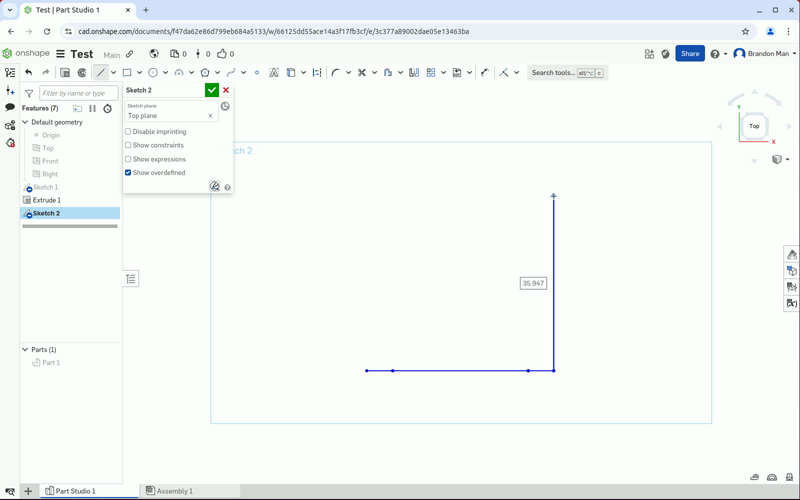
key_down(shift)
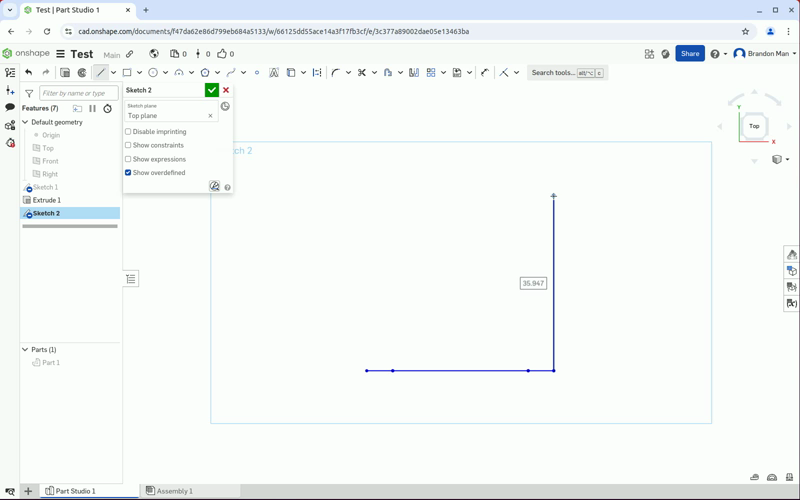
mouse_move(583, 195)
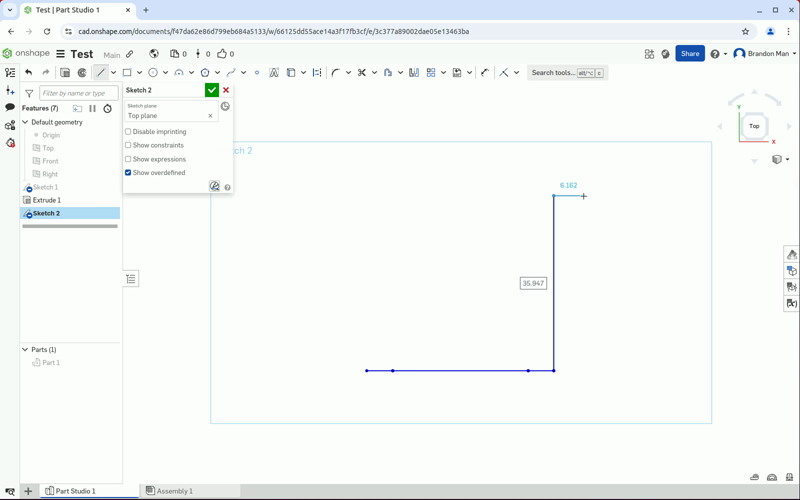
mouse_move(528, 195)
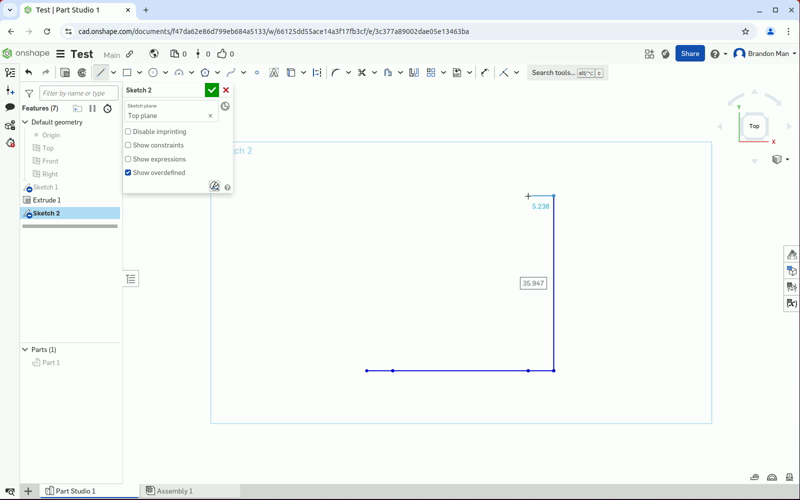
click(528, 195)
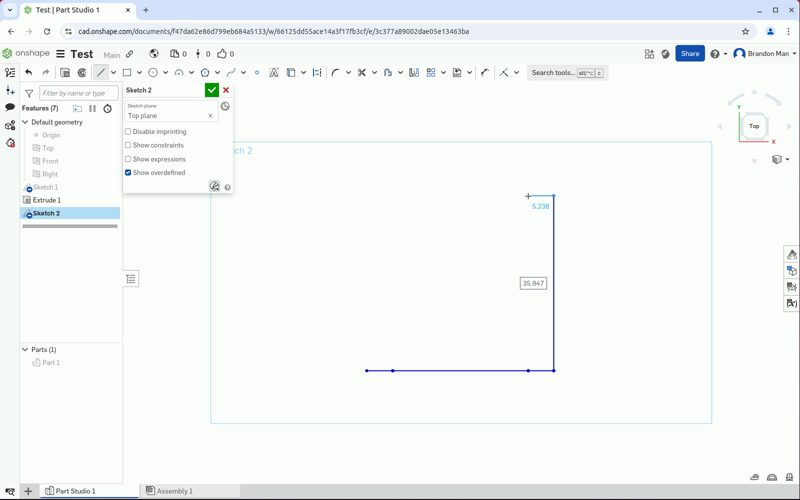
key_up(shift)
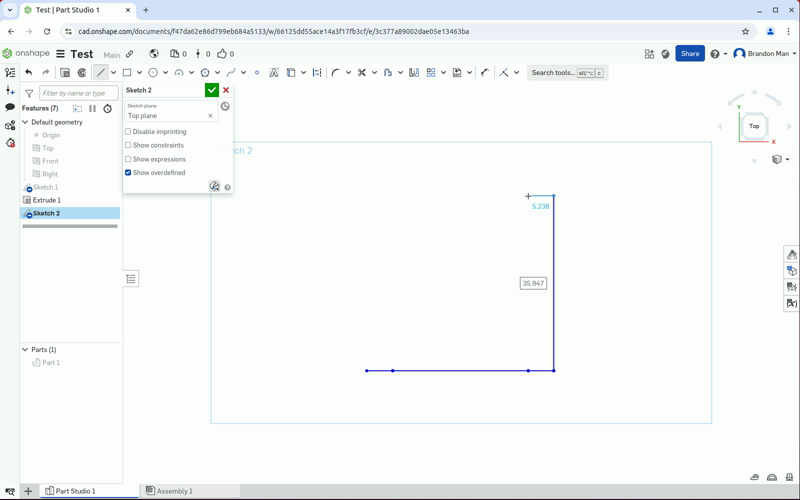
key_down(shift)
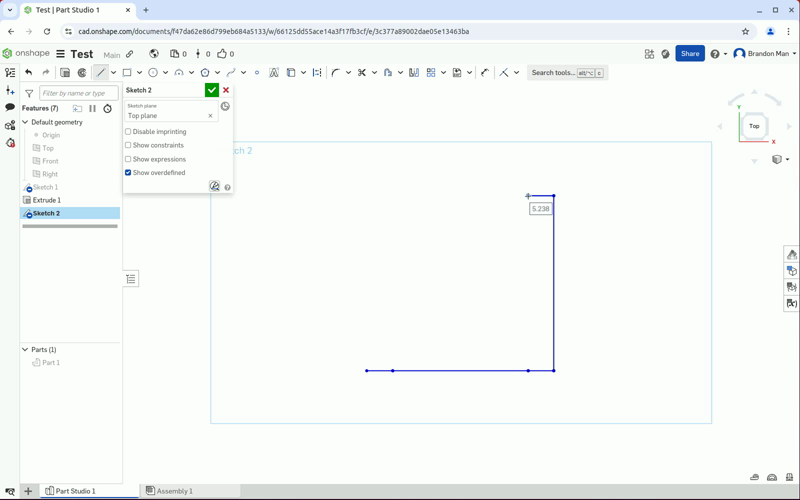
mouse_move(528, 270)
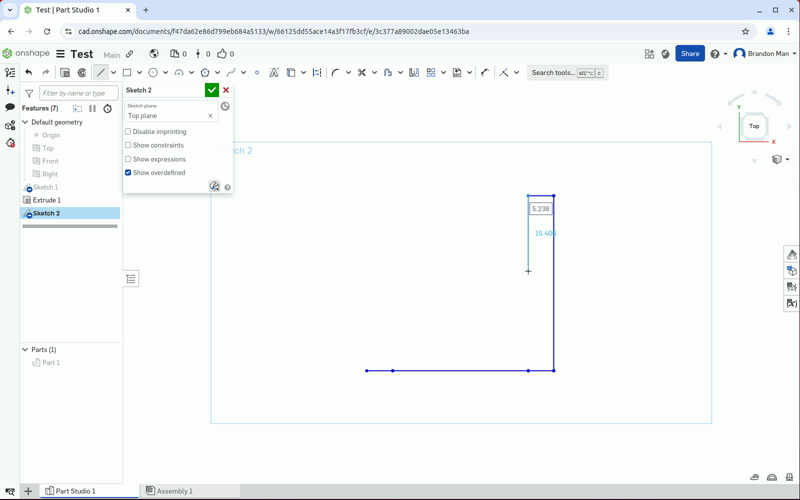
click(528, 270)
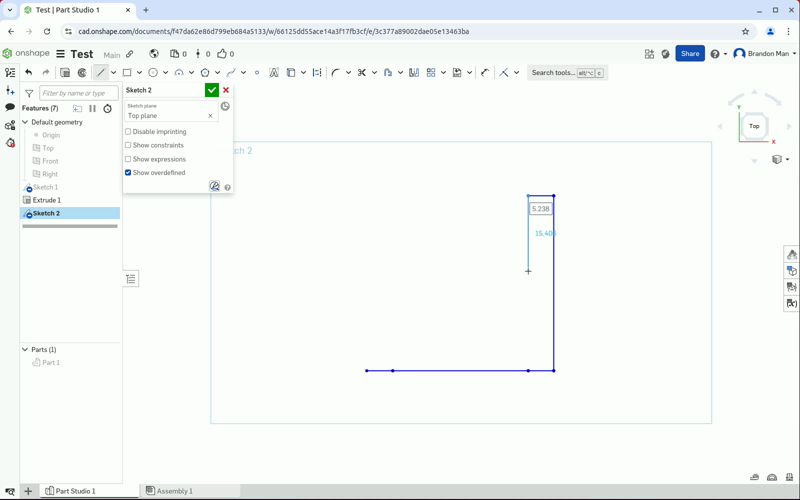
key_up(shift)
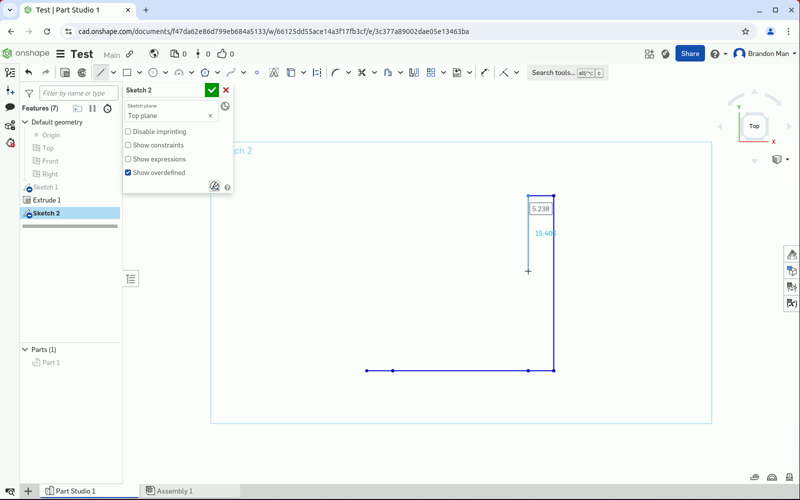
key_down(shift)
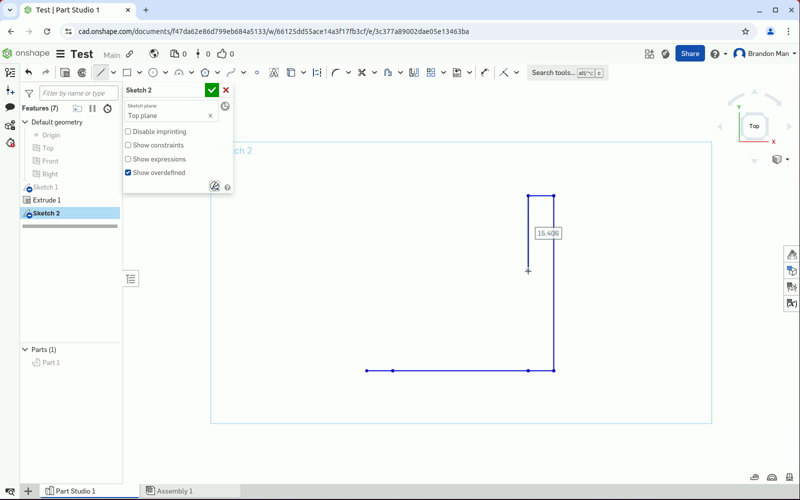
mouse_move(392, 270)
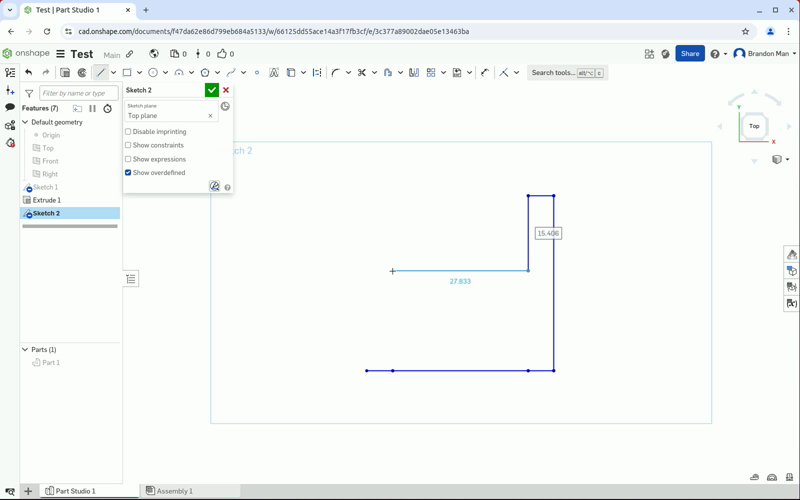
click(392, 270)
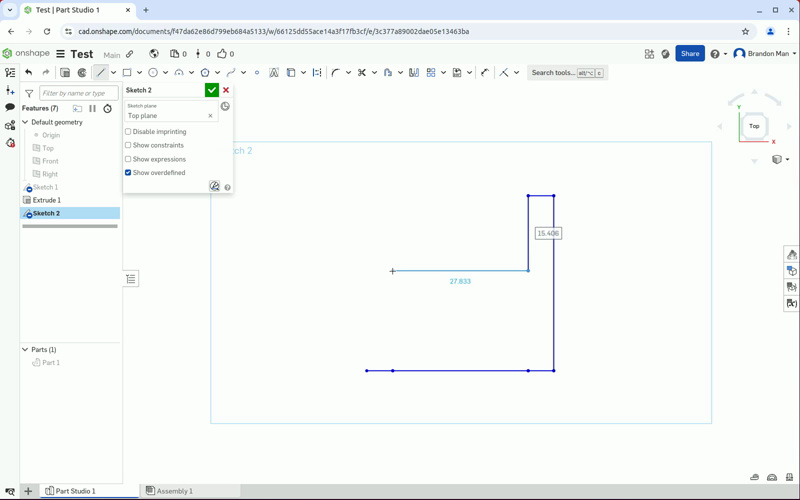
key_up(shift)
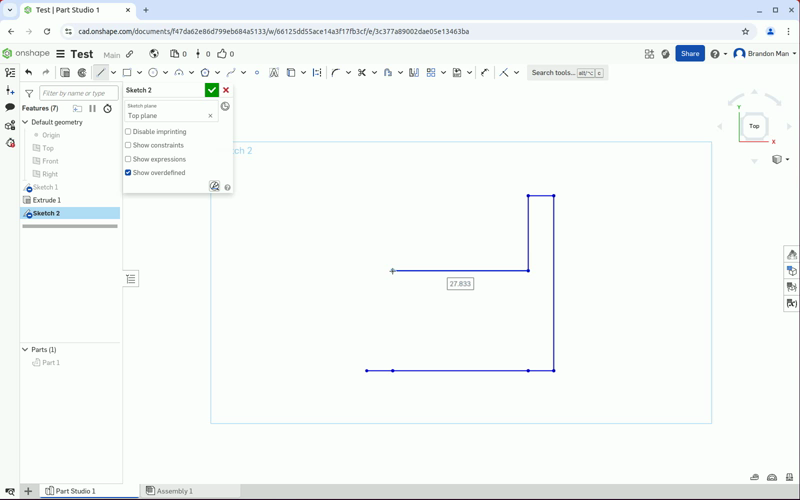
key_down(shift)
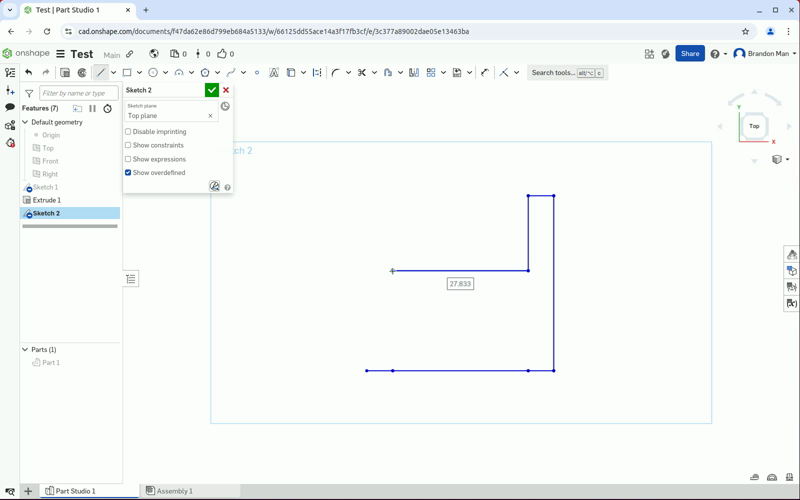
mouse_move(392, 195)
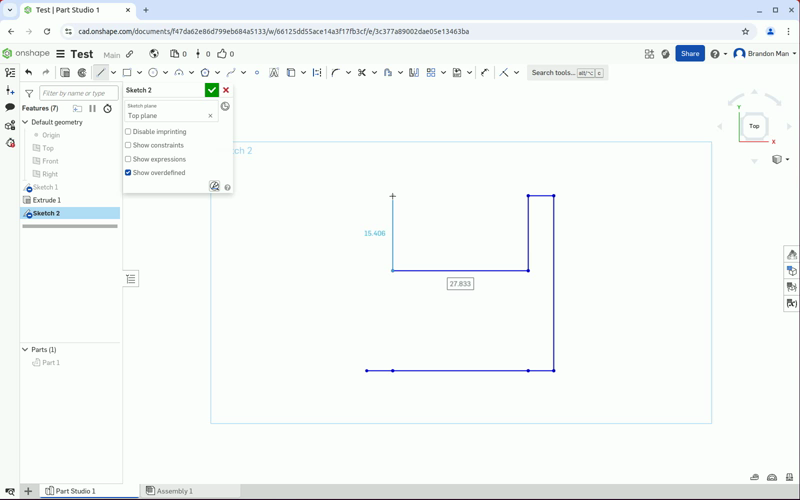
click(392, 195)
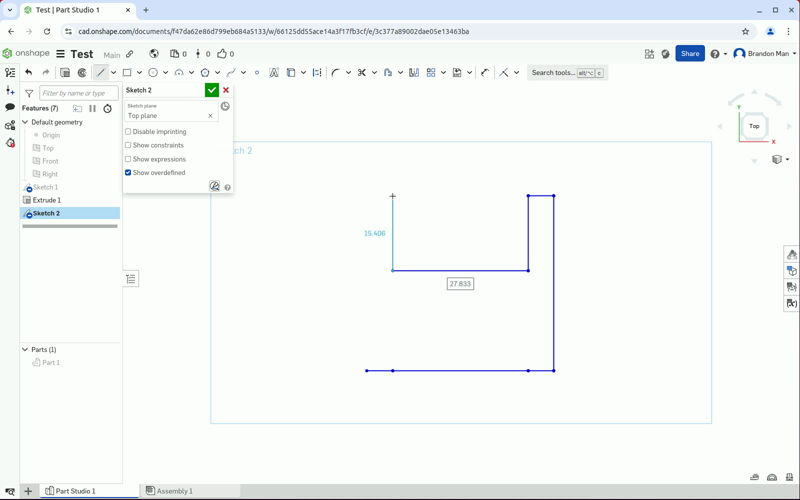
key_up(shift)
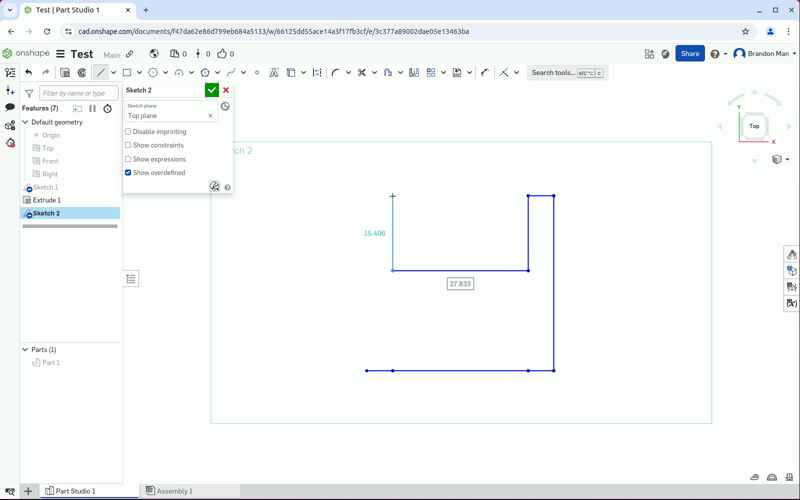
key_down(shift)
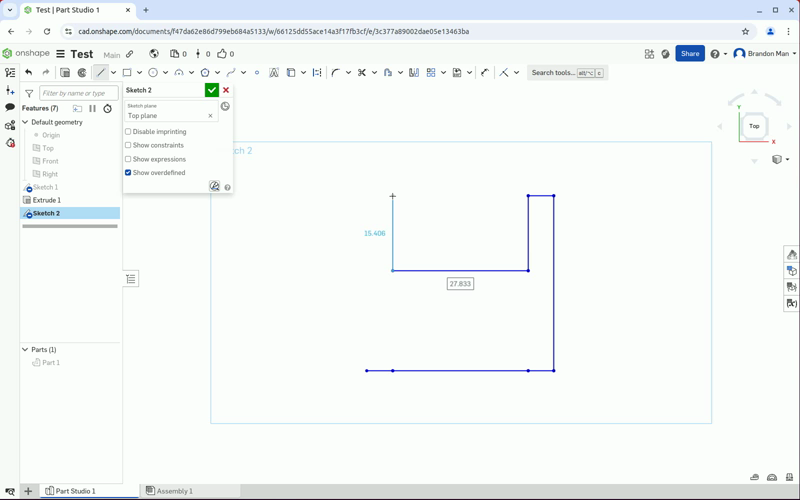
mouse_move(422, 195)
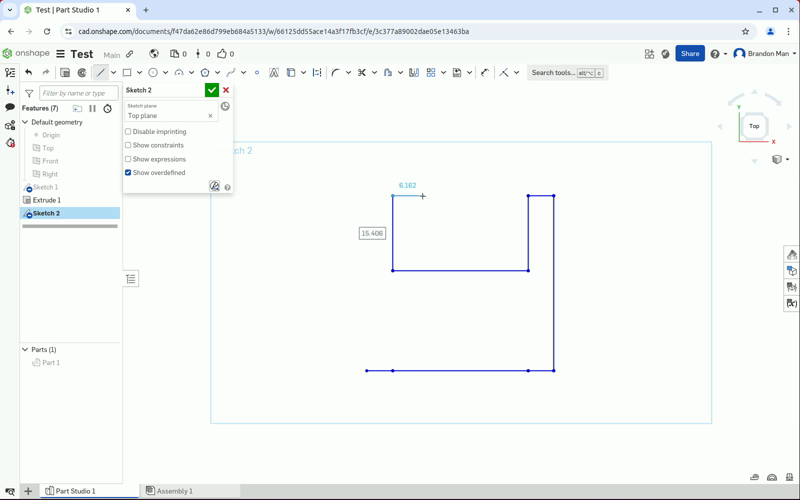
mouse_move(366, 195)
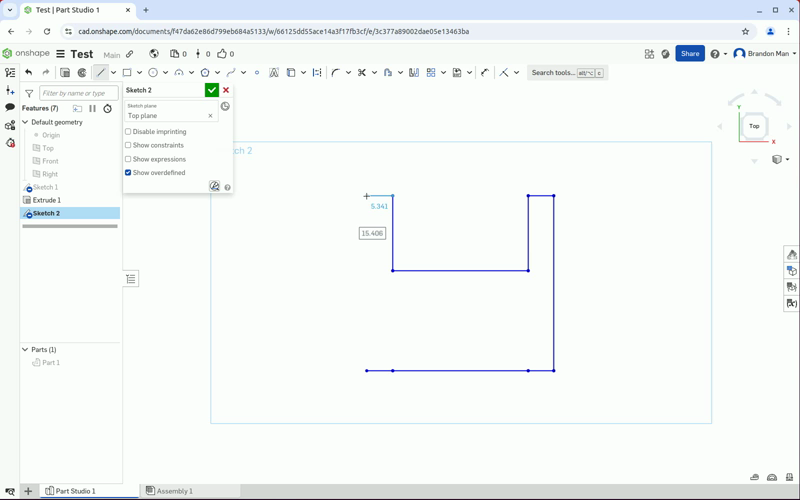
click(366, 195)
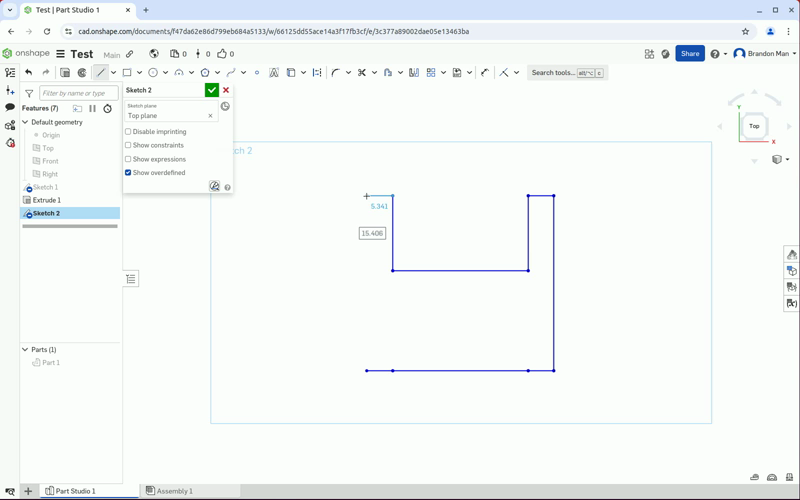
key_up(shift)
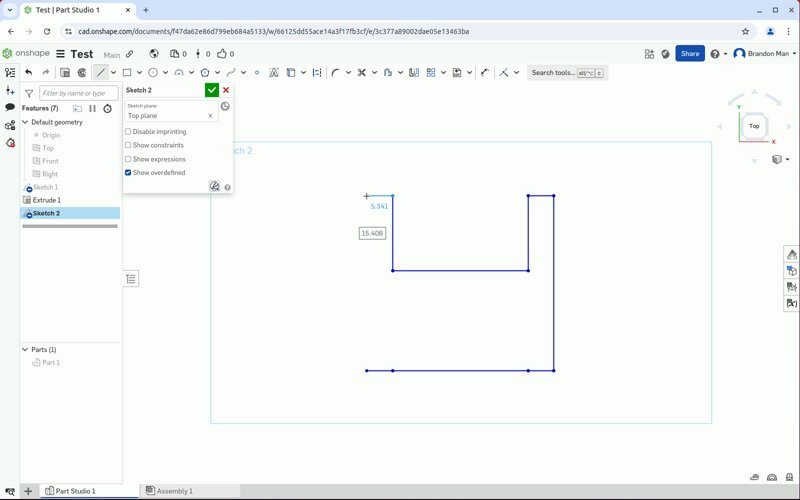
key_down(shift)
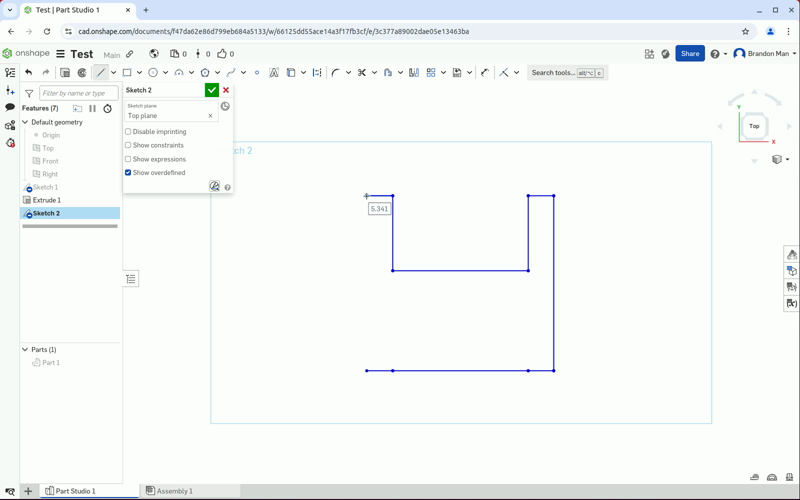
mouse_move(366, 370)
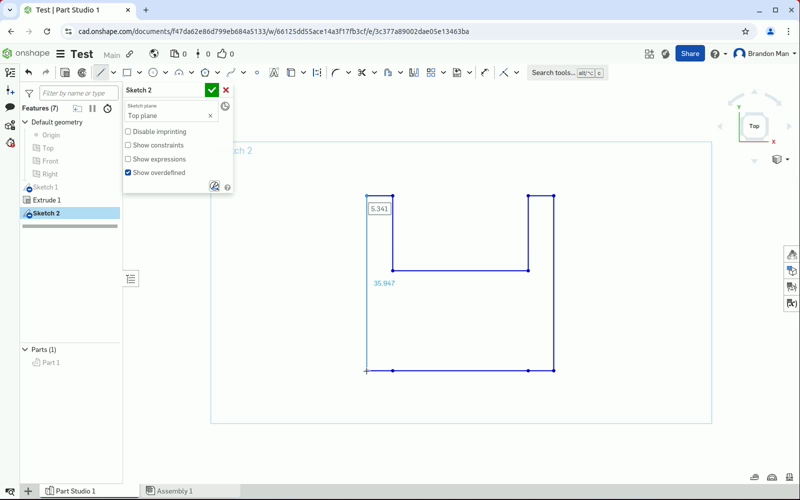
key_up(shift)
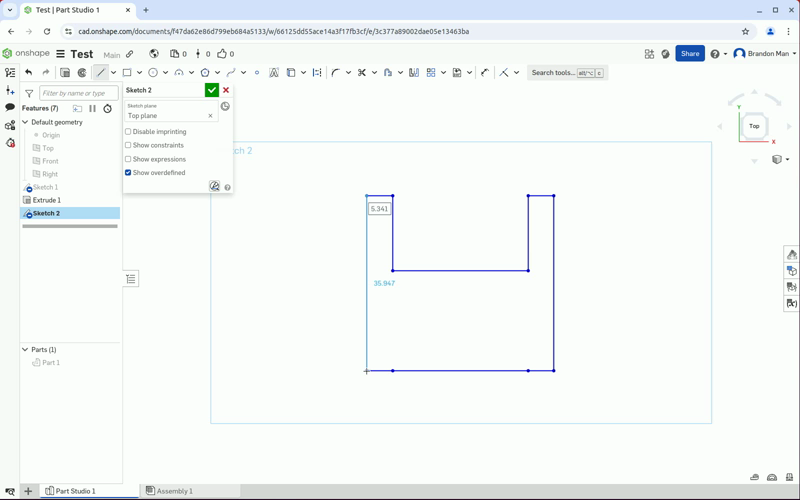
click(366, 370)
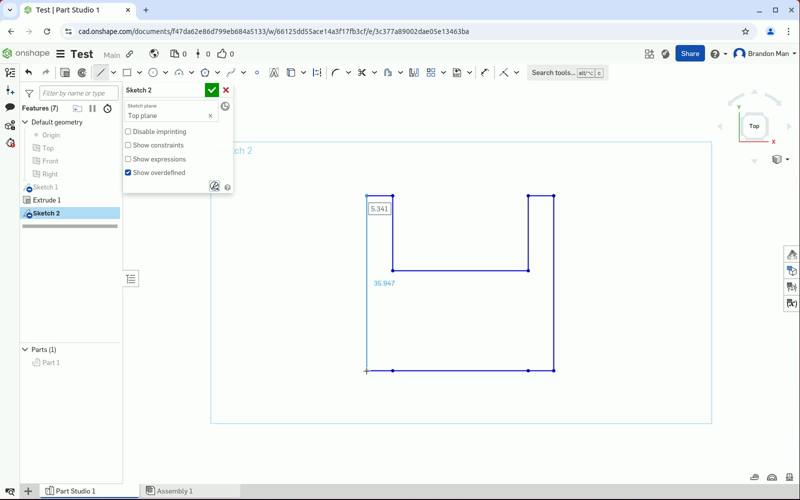
key(esc)
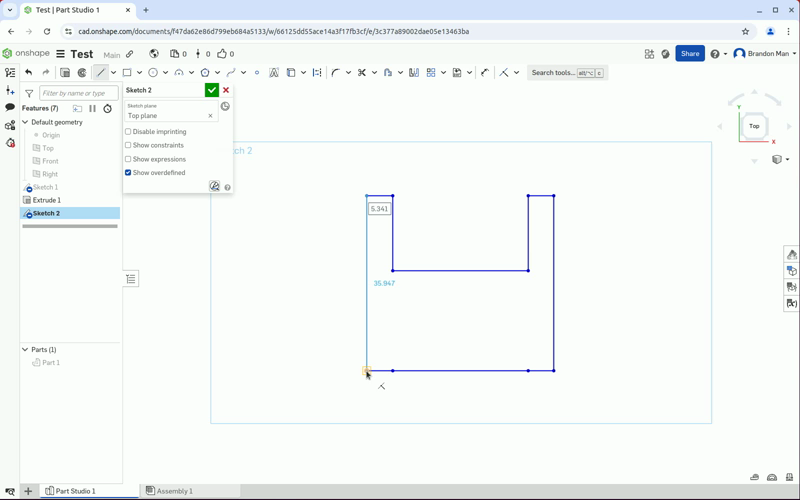
key(l)
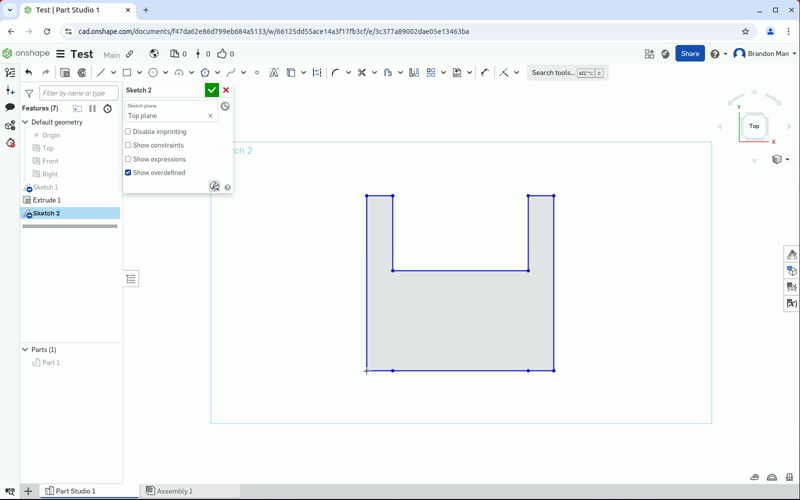
key_down(shift)
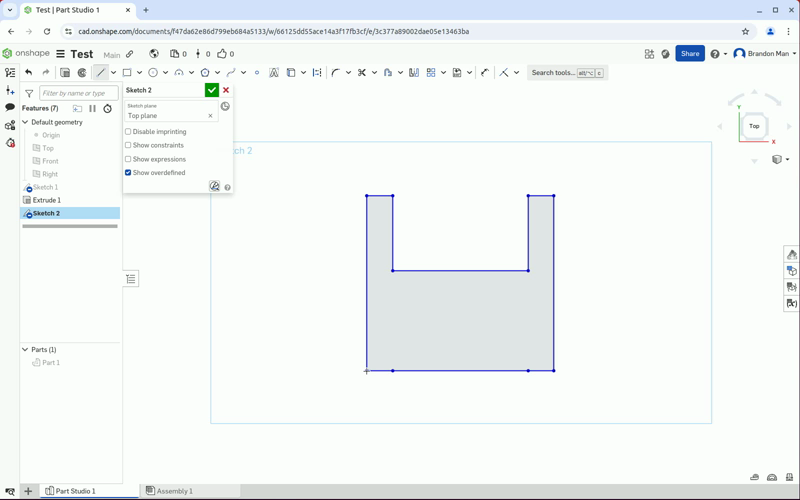
mouse_move(392, 359)
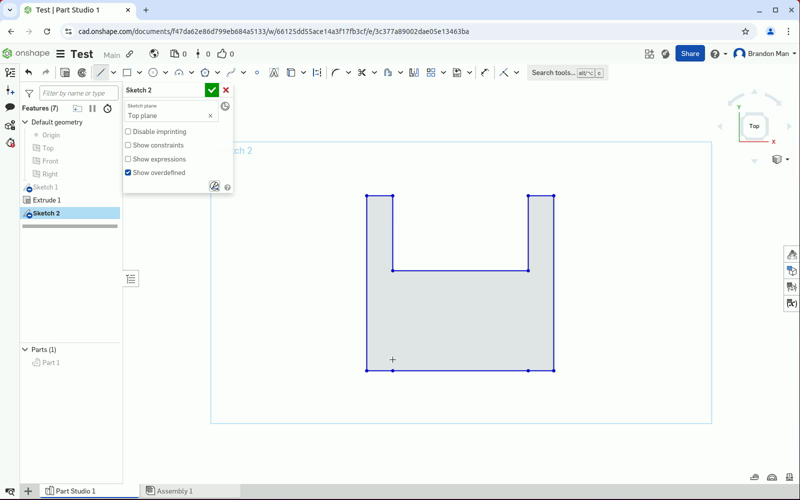
click(392, 359)
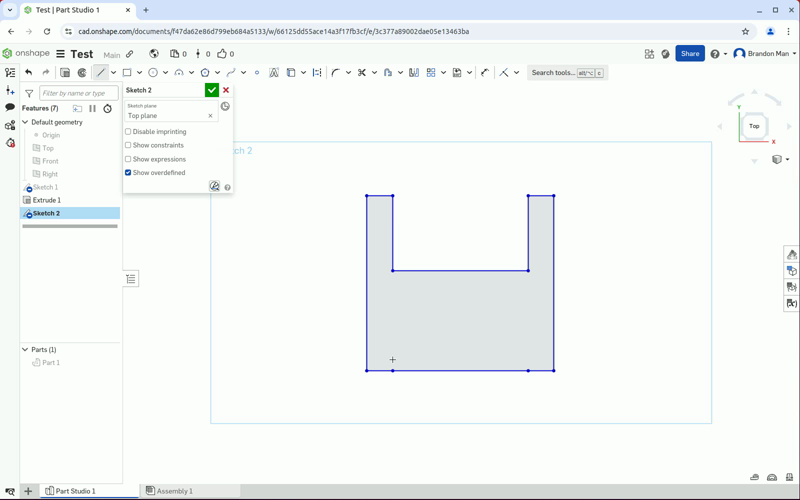
key_up(shift)
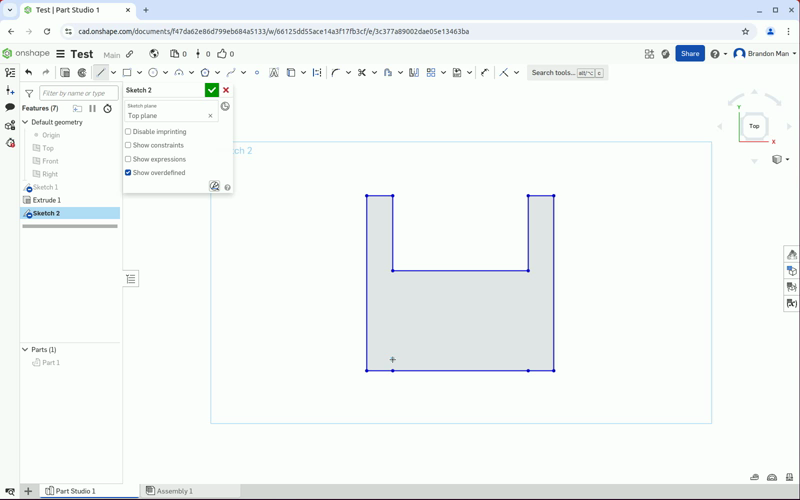
key_down(shift)
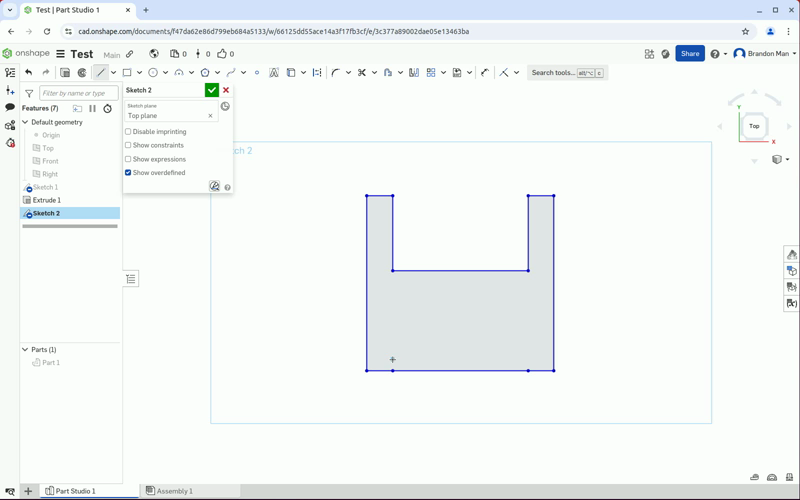
mouse_move(528, 359)
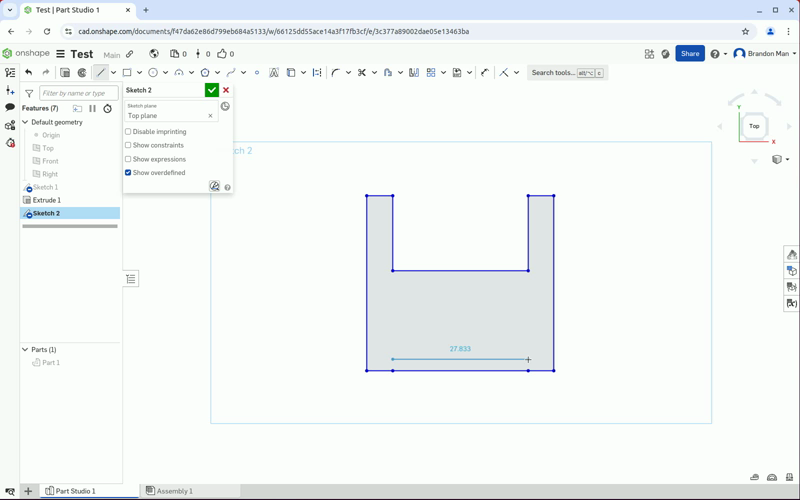
click(528, 359)
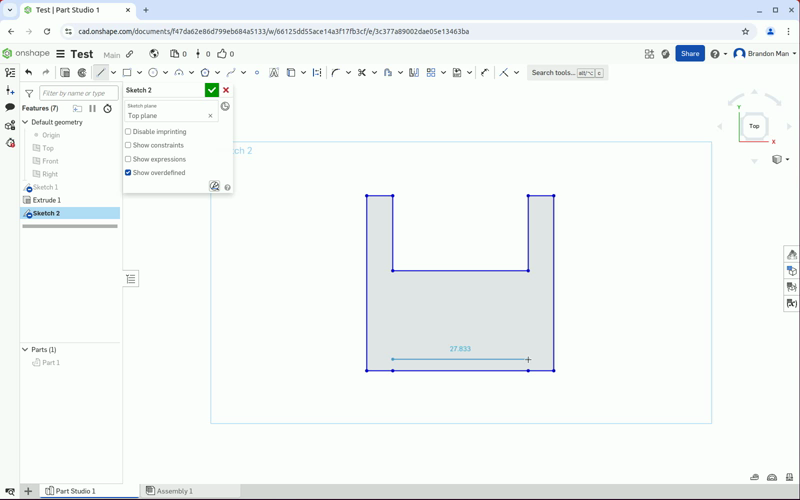
key_up(shift)
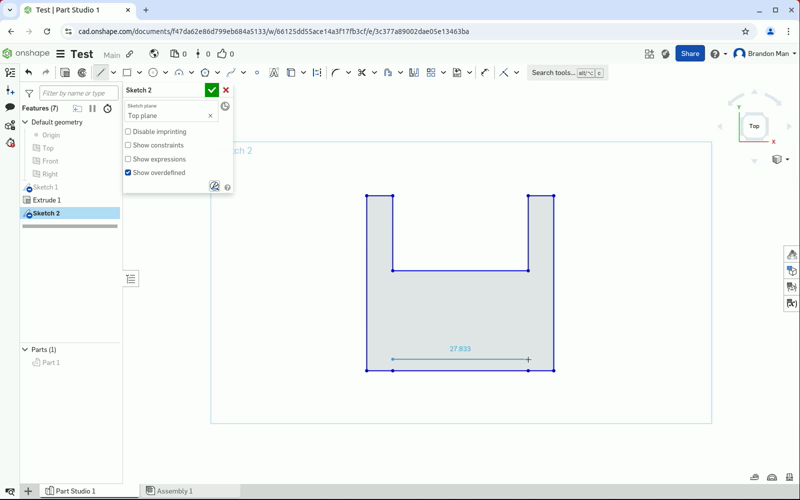
key_down(shift)
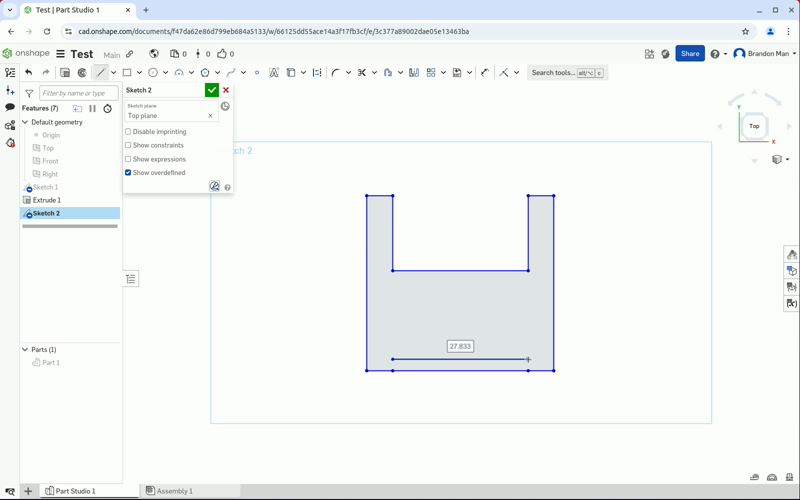
mouse_move(528, 284)
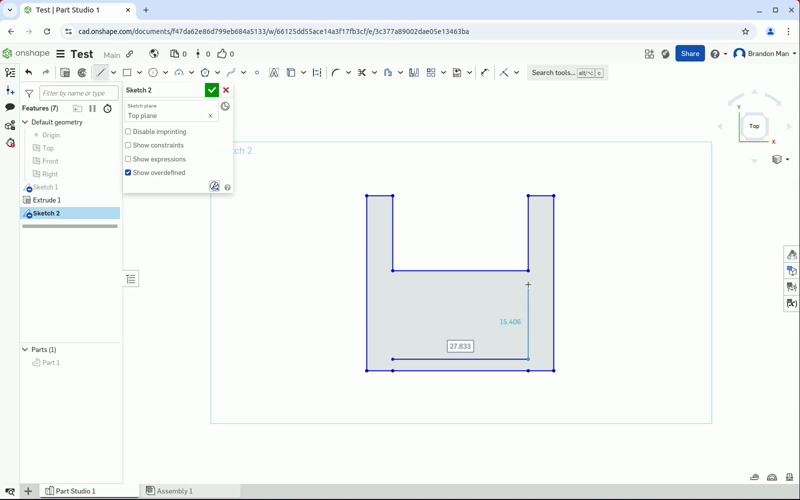
click(528, 284)
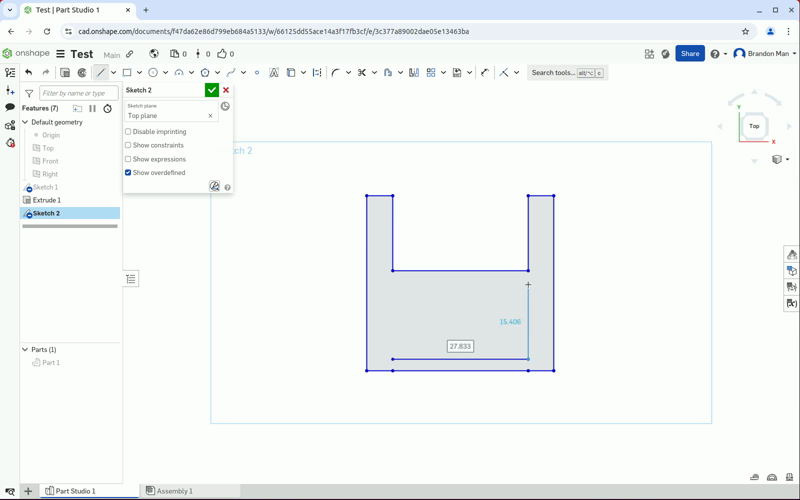
key_up(shift)
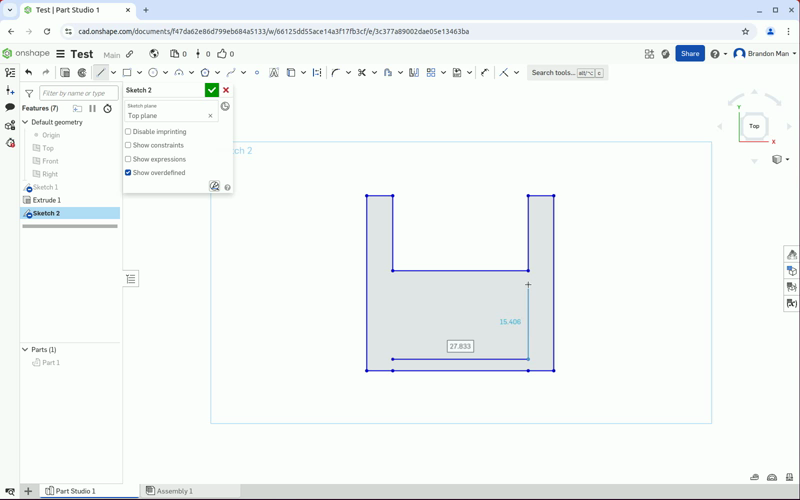
key_down(shift)
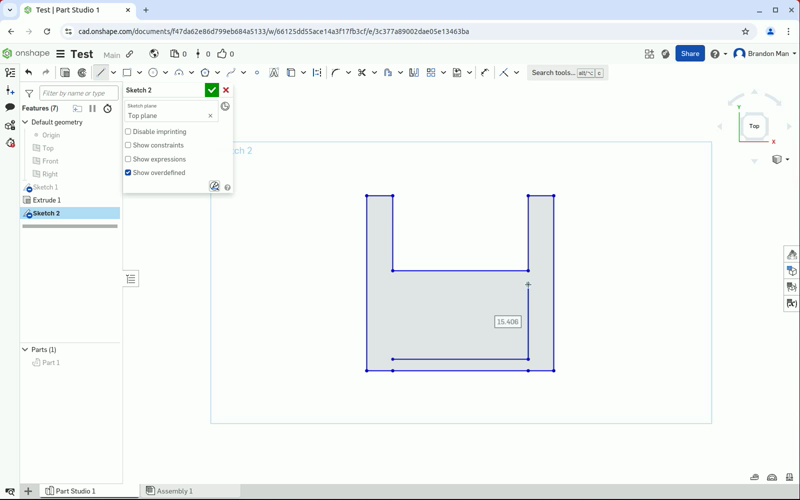
mouse_move(392, 284)
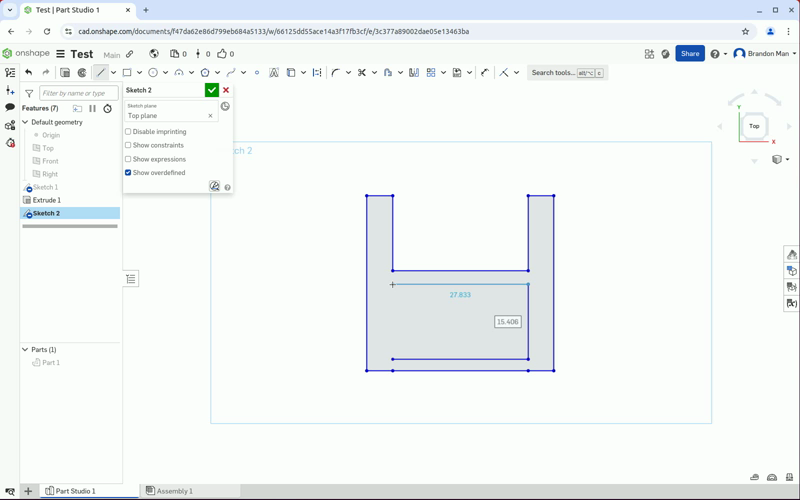
click(392, 284)
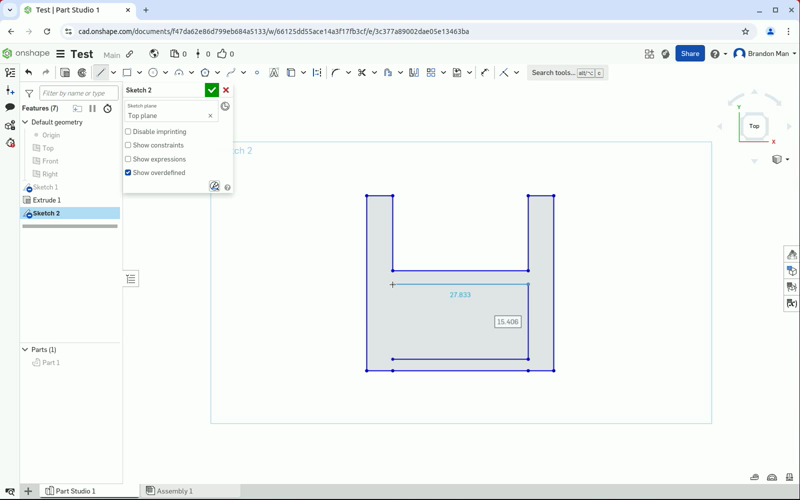
key_up(shift)
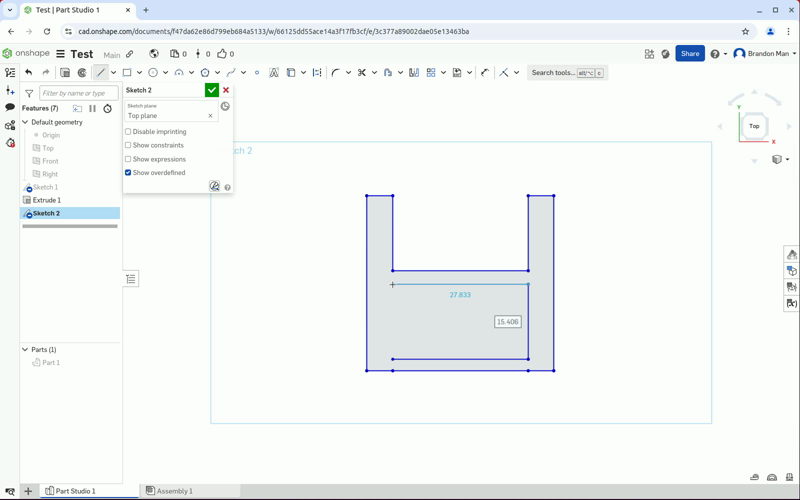
key_down(shift)
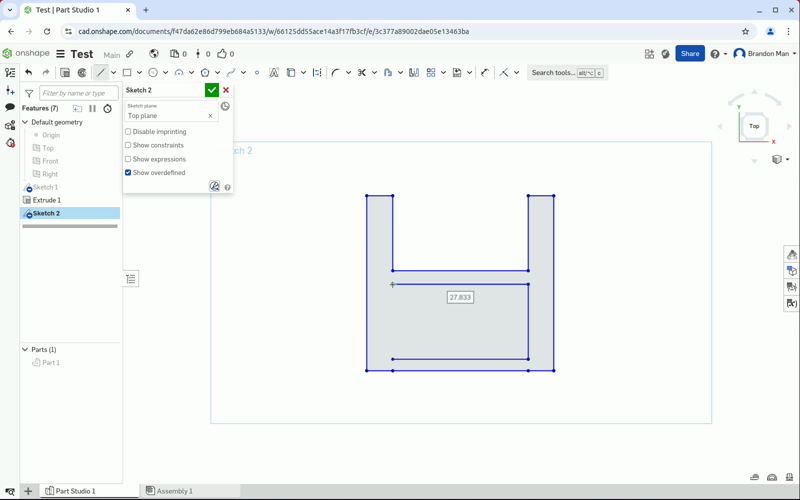
mouse_move(392, 359)
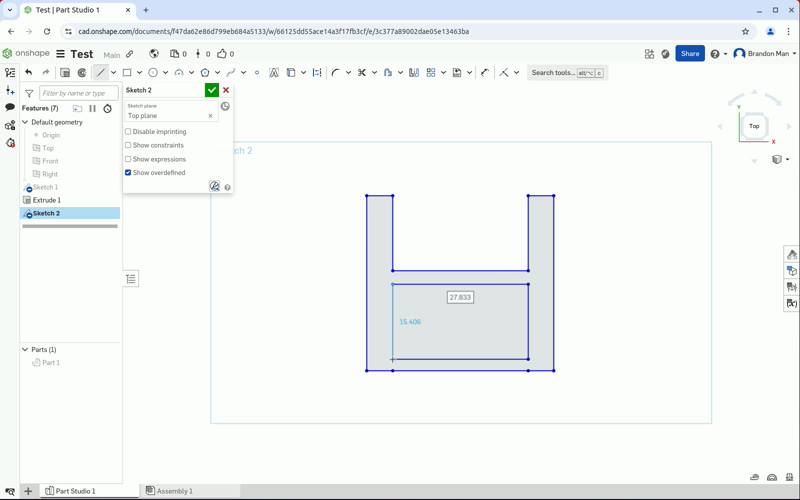
key_up(shift)
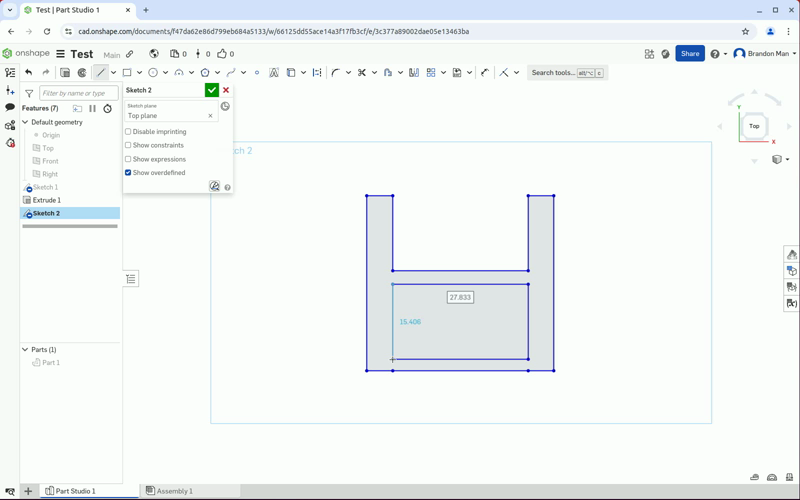
click(392, 359)
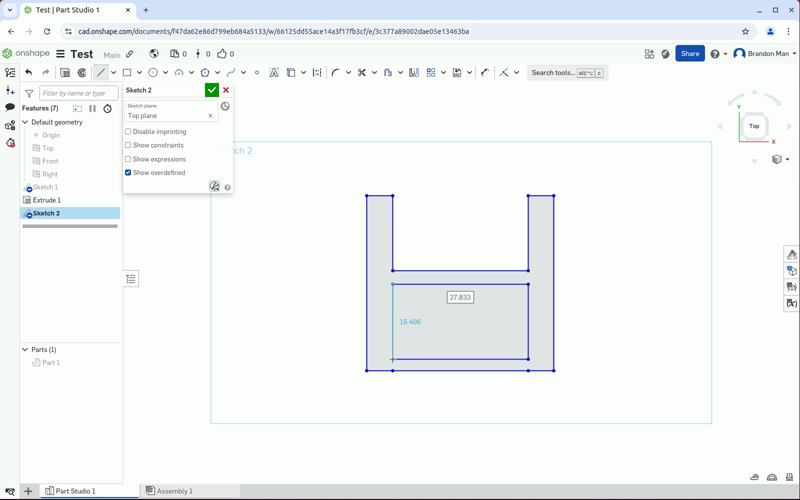
key(esc)
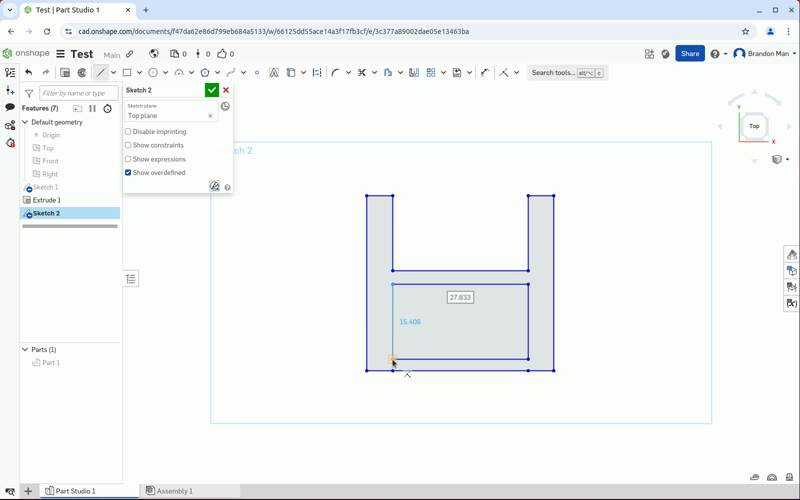
mouse_move(376, 263)
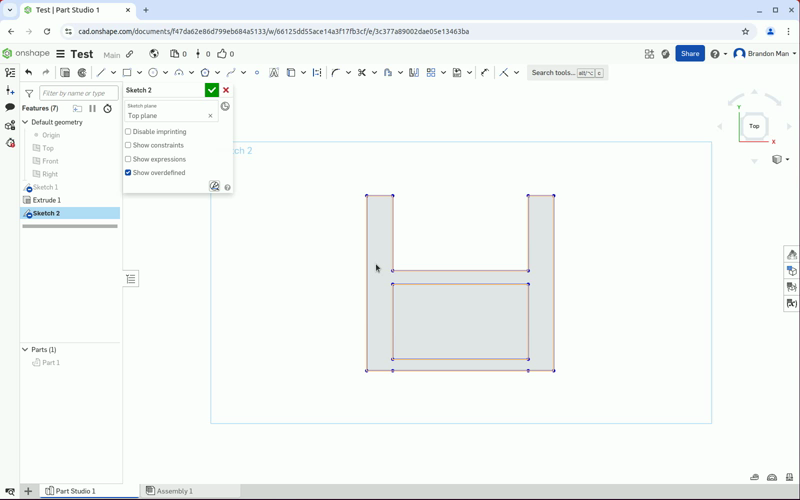
click(376, 263)
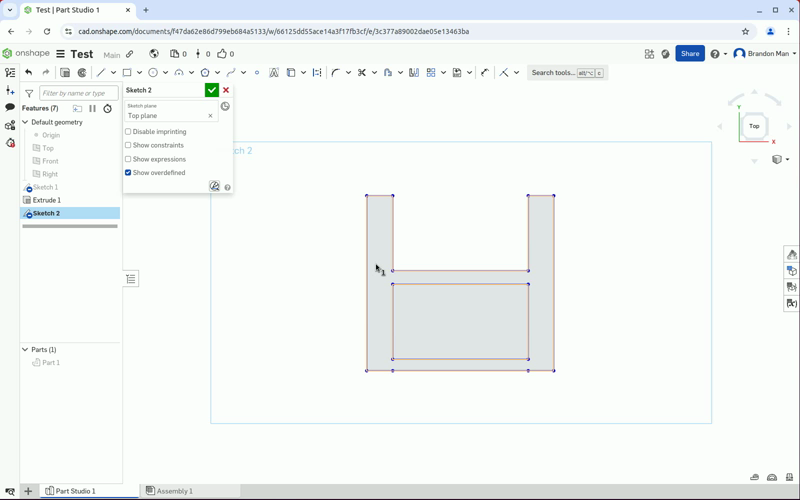
mouse_move(73, 352)
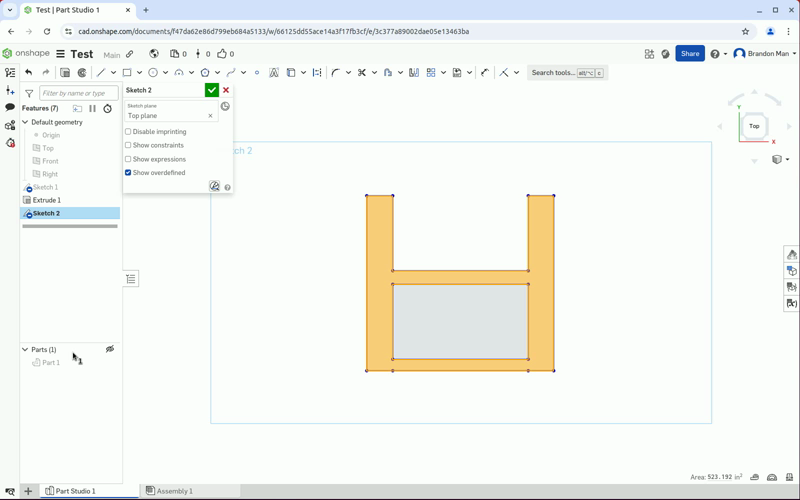
key(shift+y)
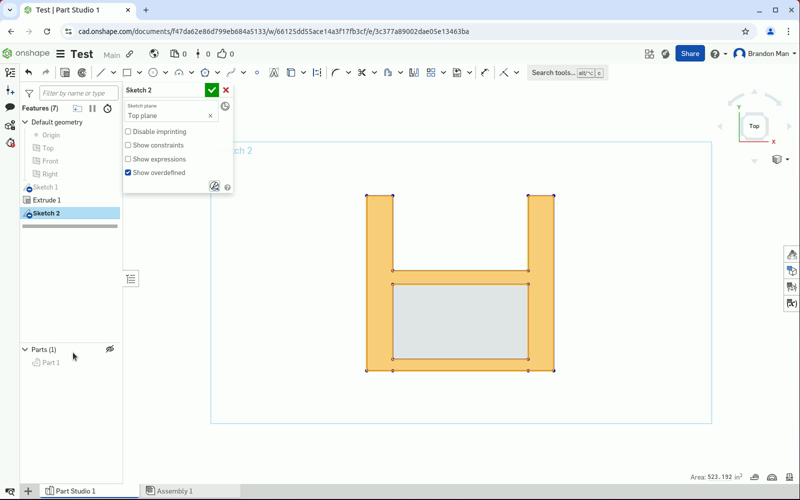
key(shift+e)
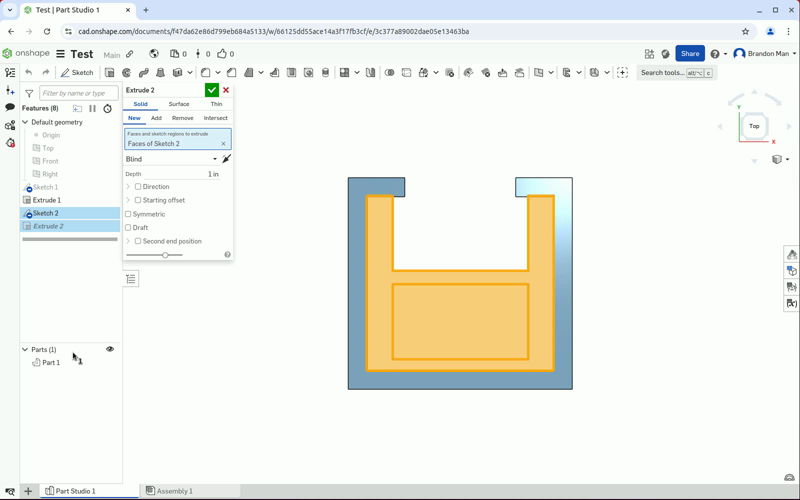
mouse_move(143, 106)
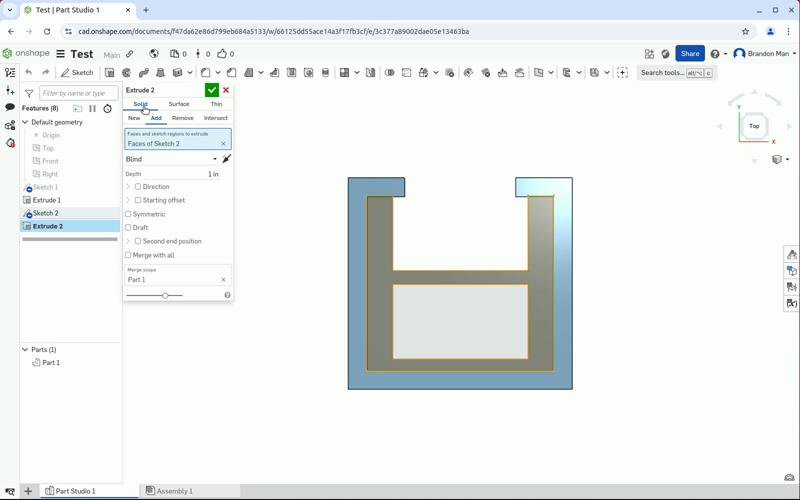
click(143, 106)
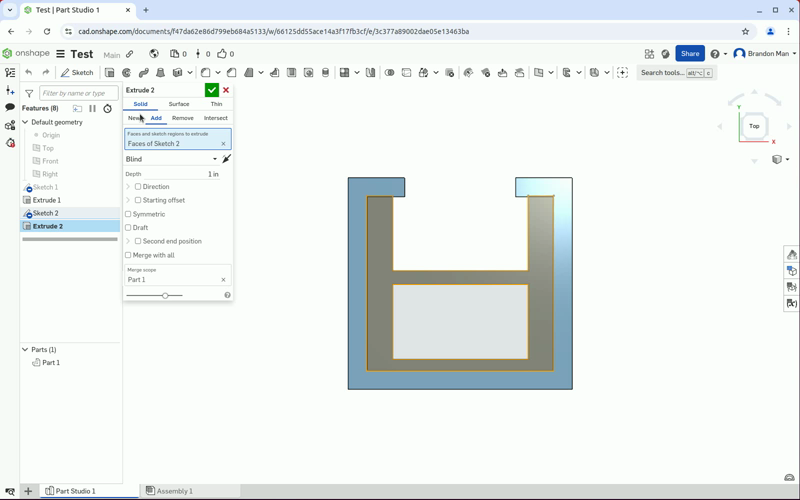
mouse_move(137, 120)
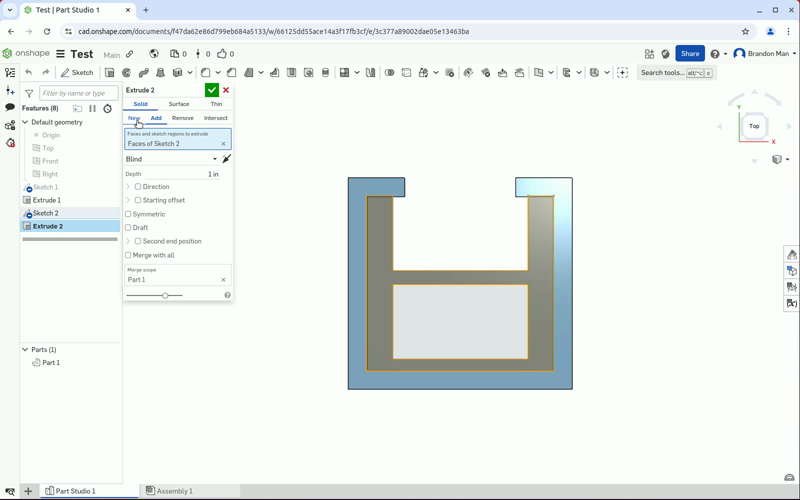
click(137, 120)
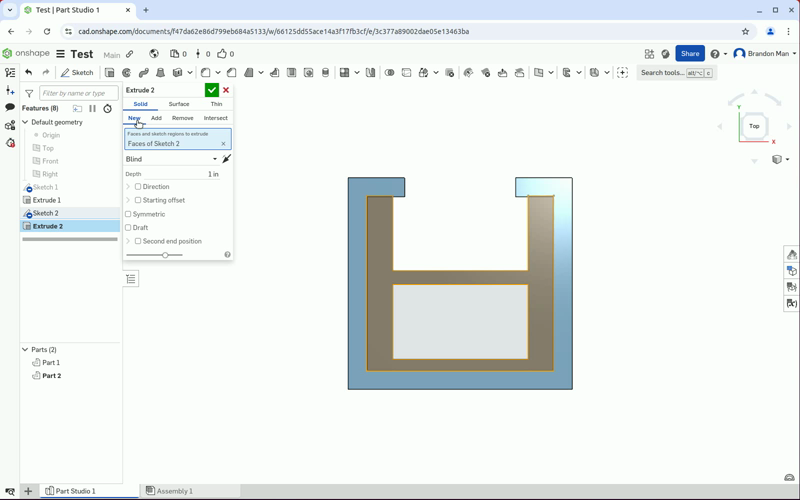
key(tab, 4)
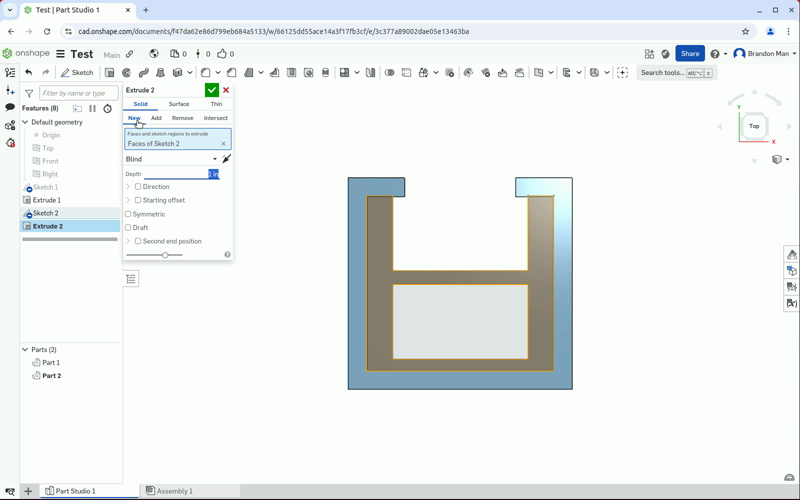
text(7.703)
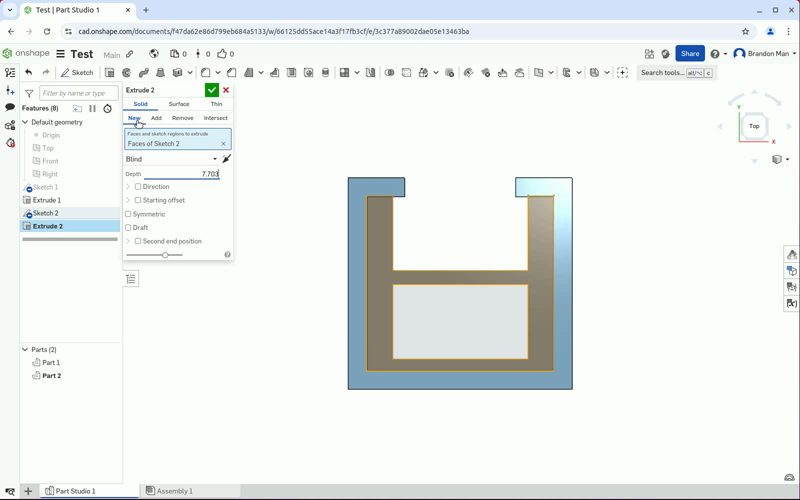
key(enter)
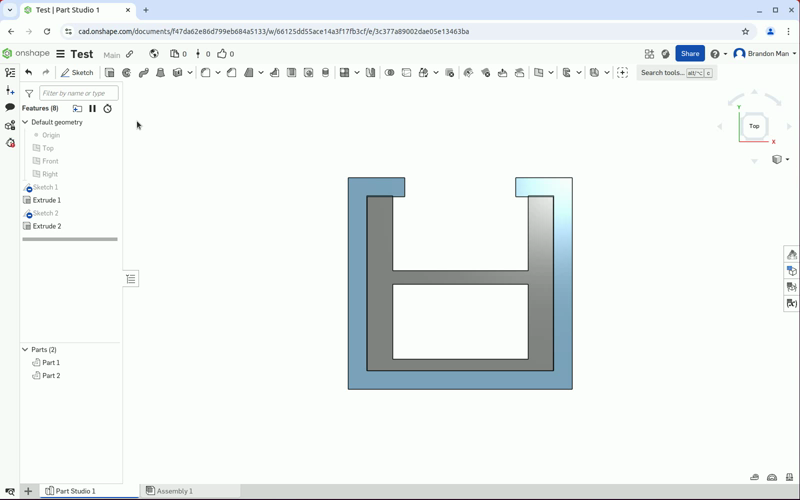
key(shift+h)
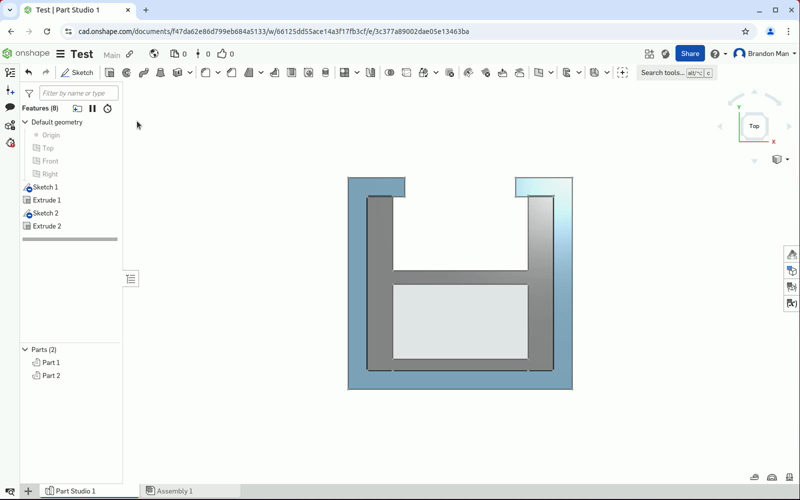
key(shift+h)
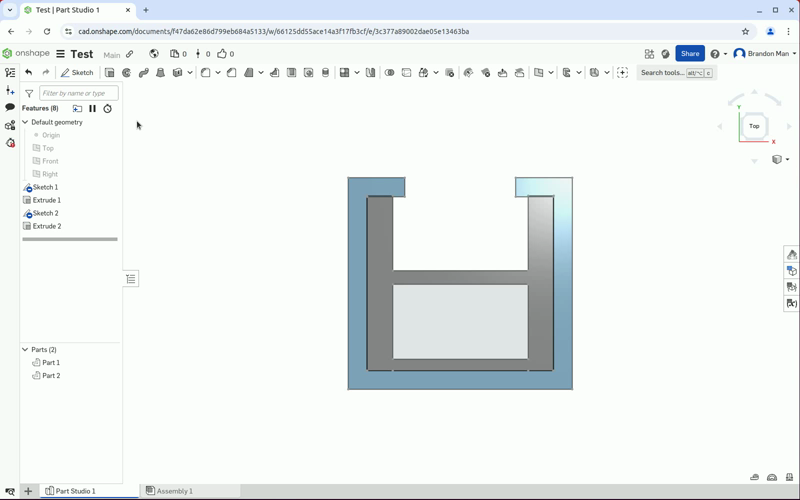
key(shift+7)
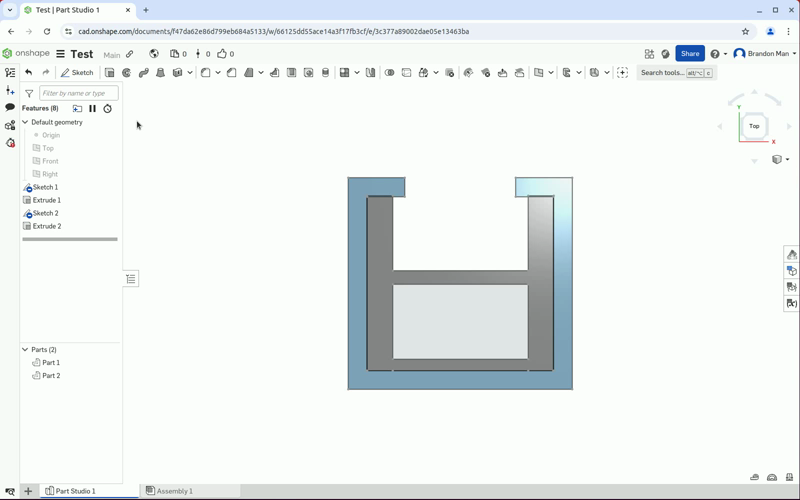
key(up, 3)
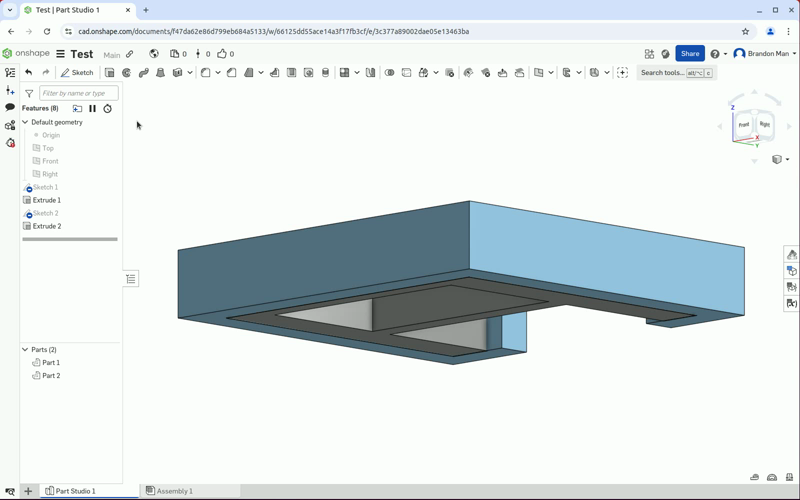
key(left, 3)
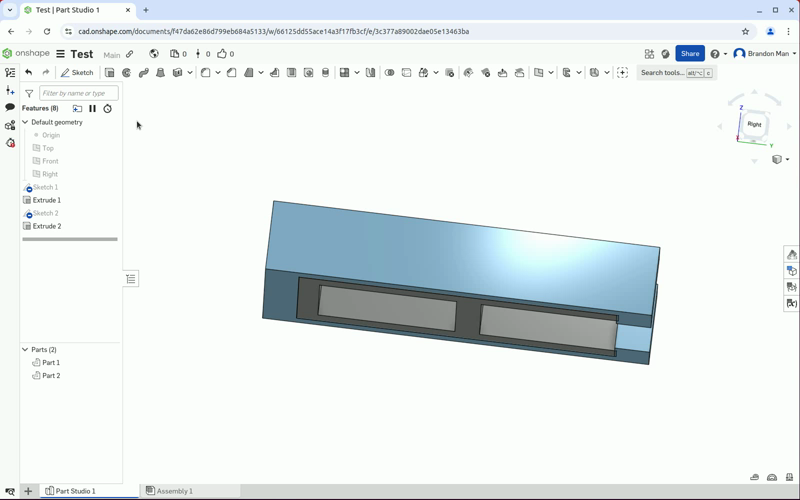
key(right, 3)
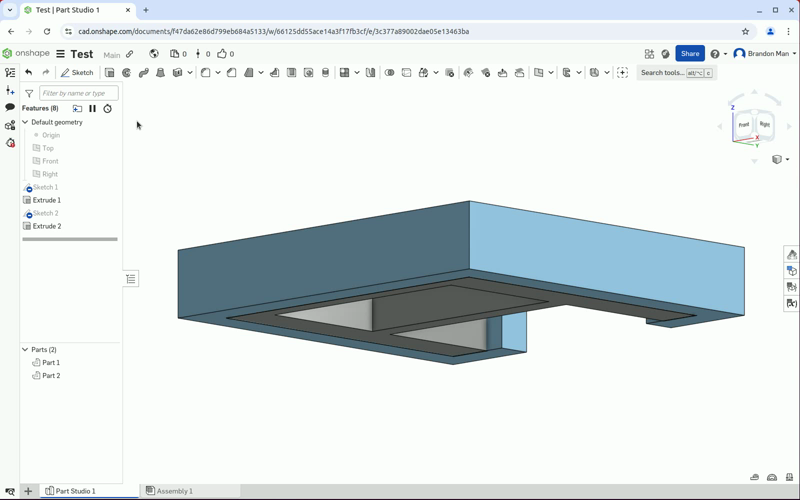
key(down, 3)
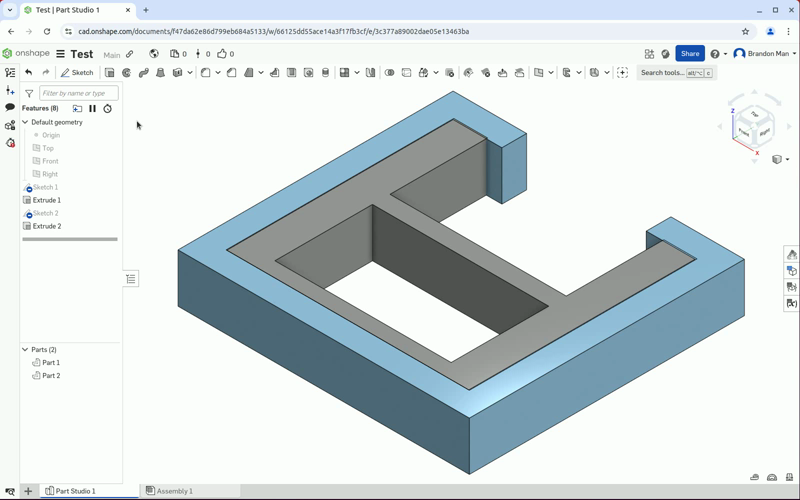
mouse_move(73, 189)
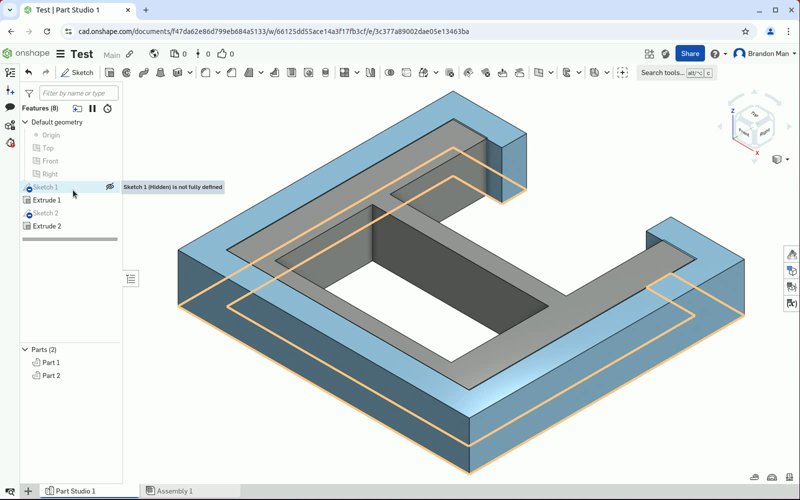
click(73, 189)